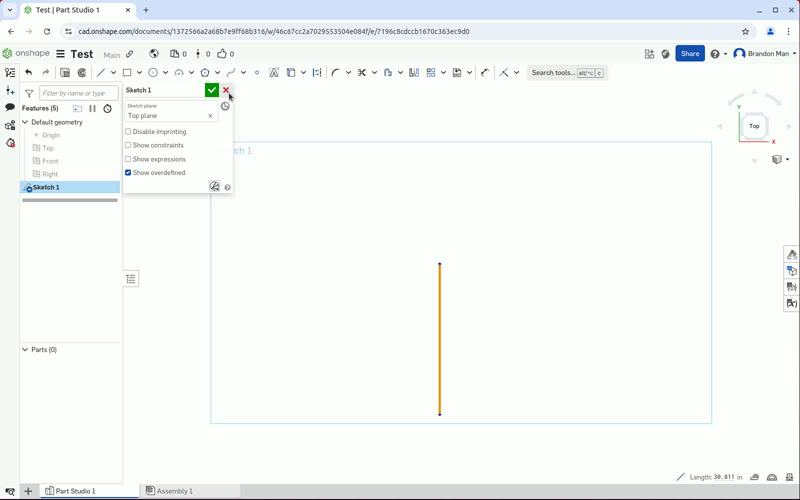
key(shift+h)
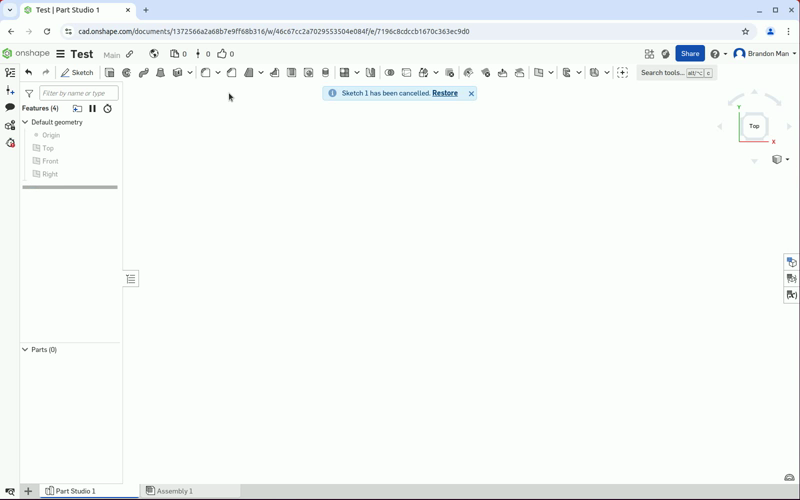
mouse_move(73, 352)
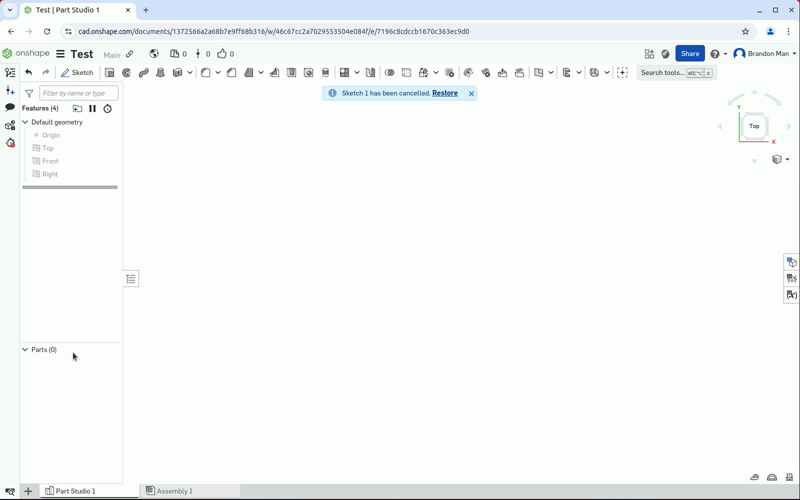
key(y)
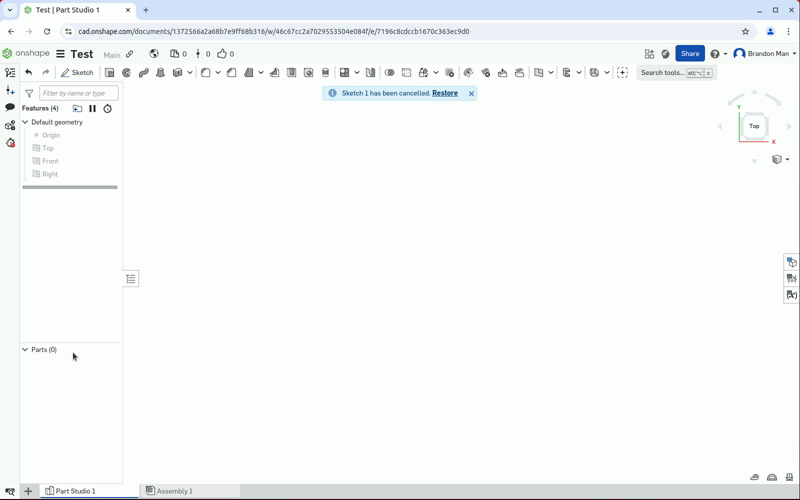
key(shift+p)
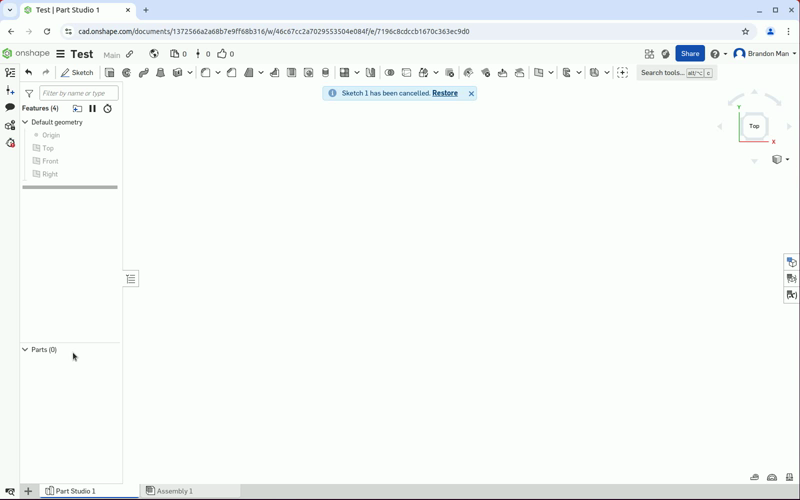
key(space)
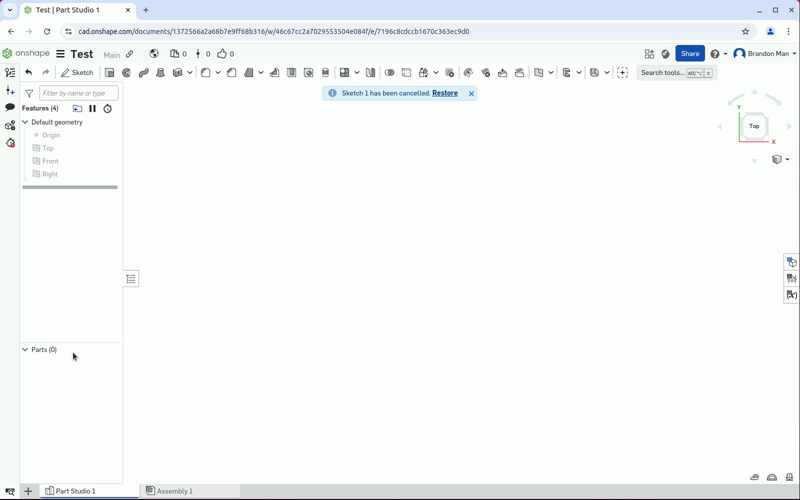
key_down(shift)
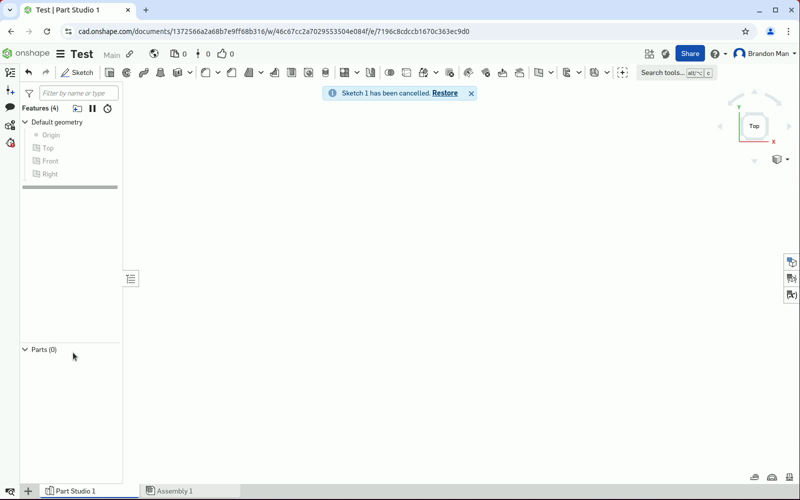
key(up)
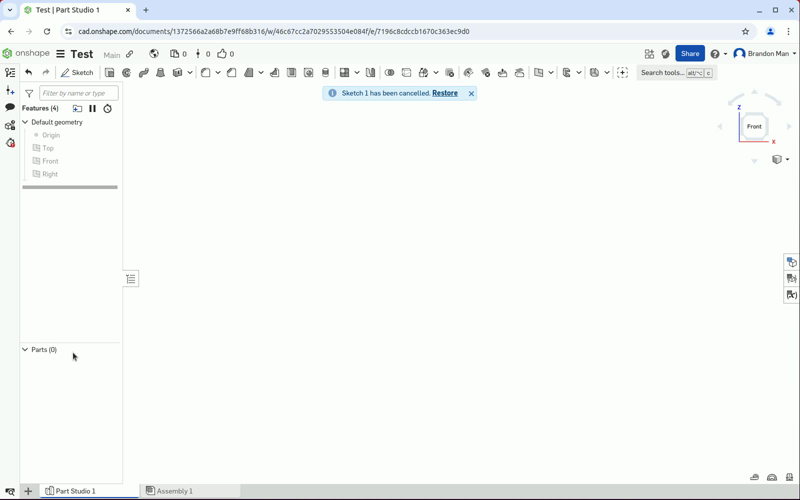
key_up(shift)
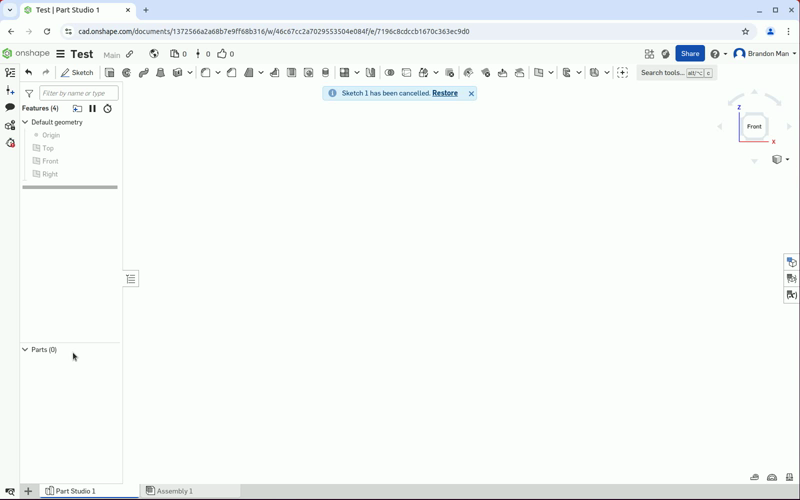
mouse_move(73, 352)
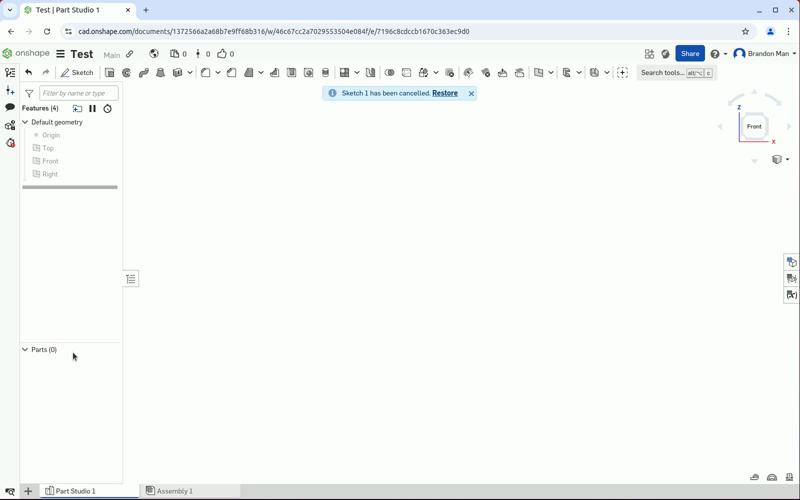
key(shift+y)
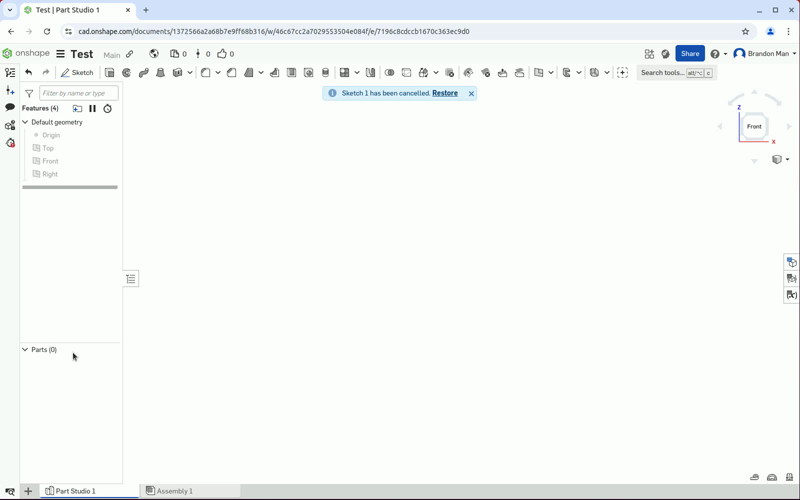
key(shift+s)
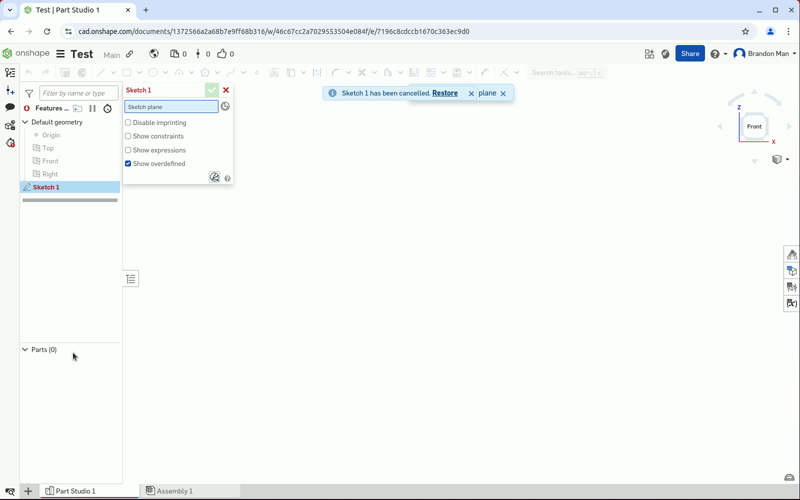
mouse_move(73, 163)
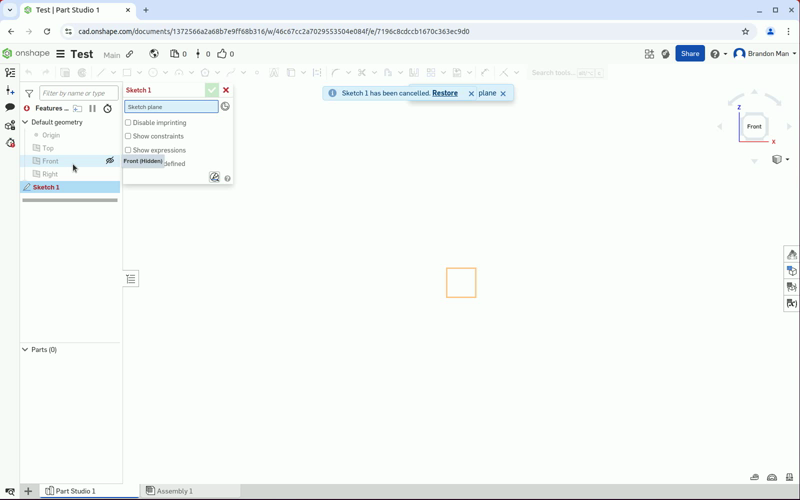
click(73, 163)
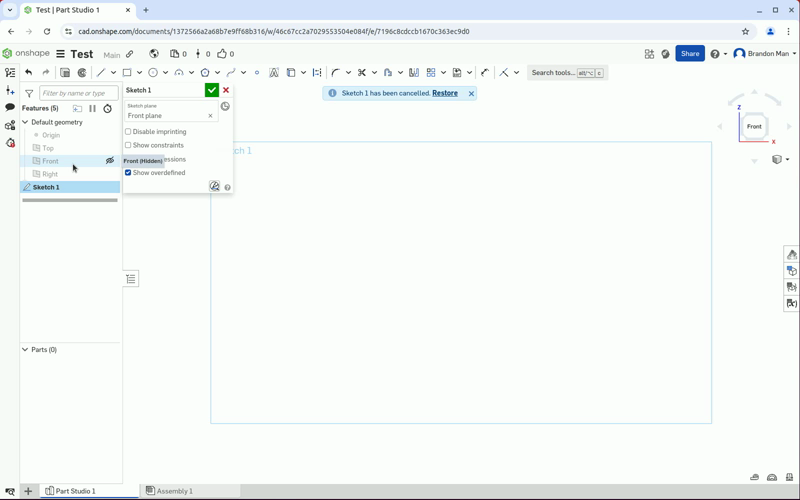
mouse_move(73, 352)
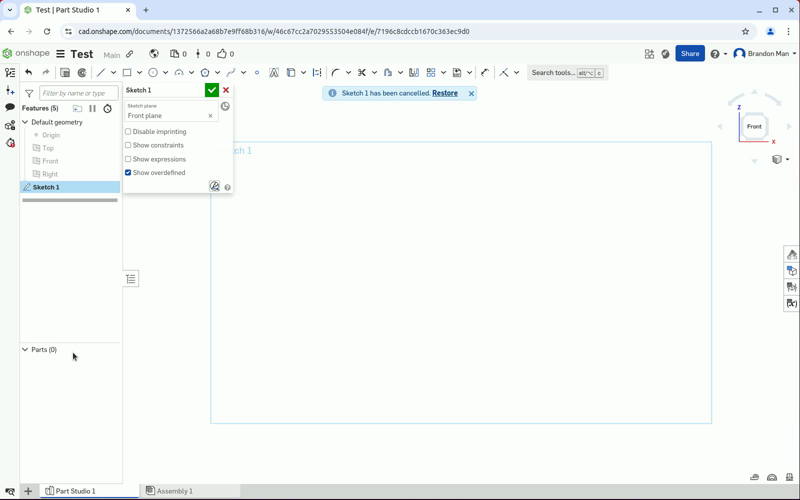
key(y)
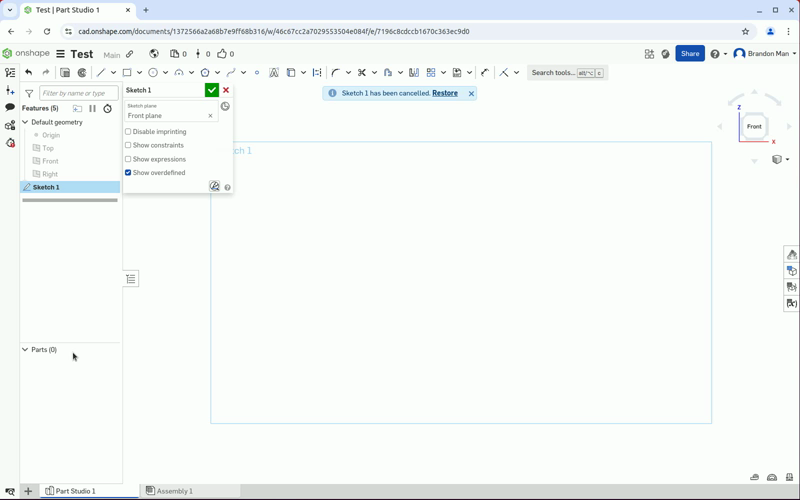
key(l)
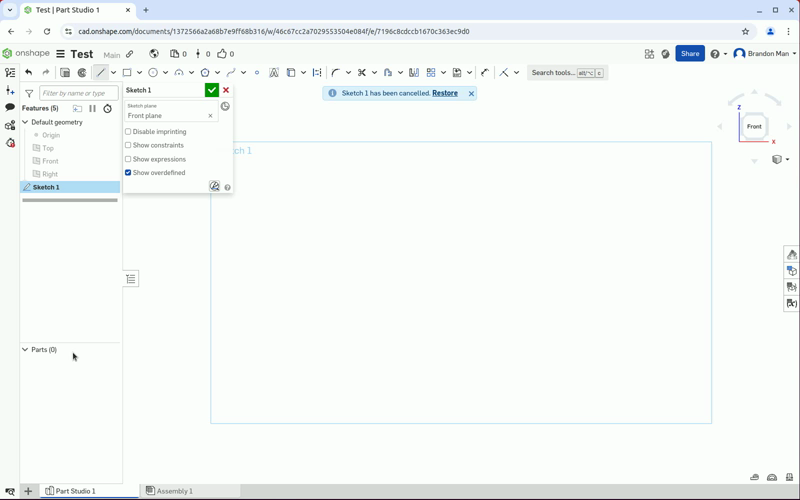
key_down(shift)
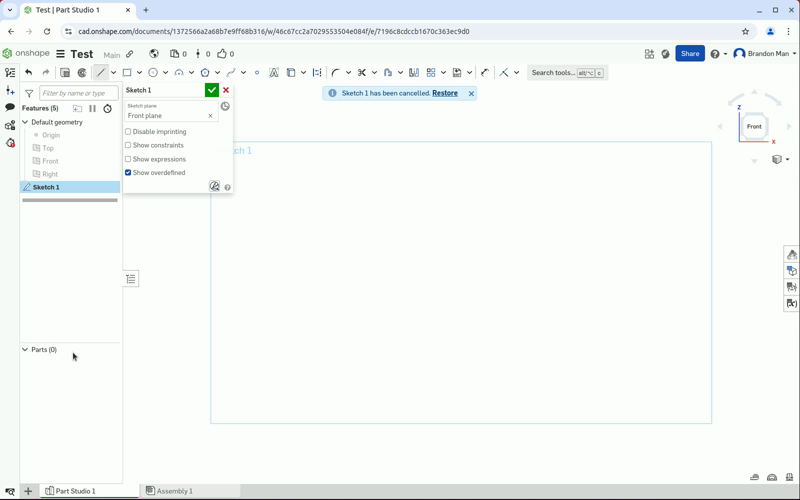
mouse_move(348, 282)
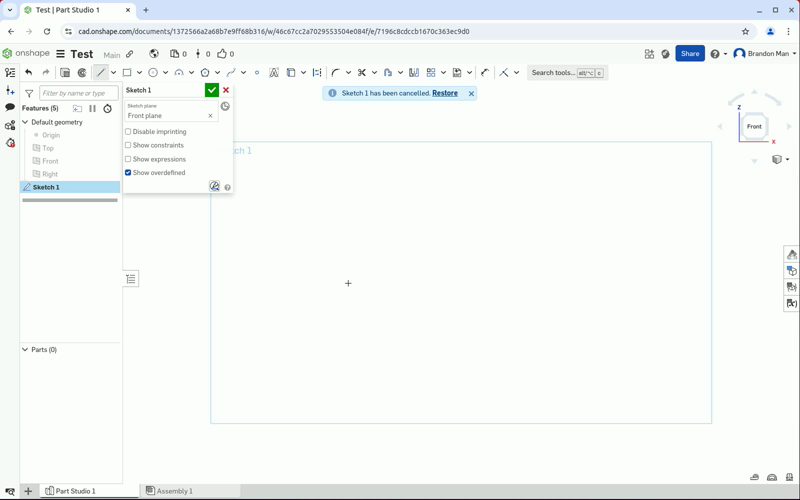
click(348, 282)
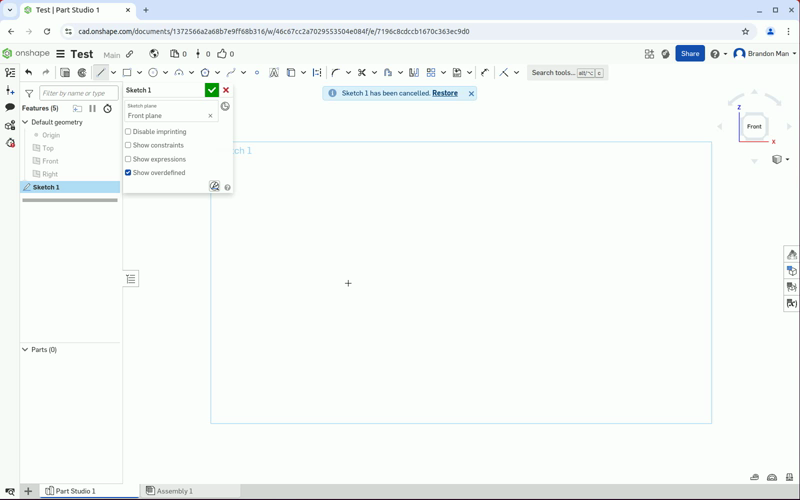
key_up(shift)
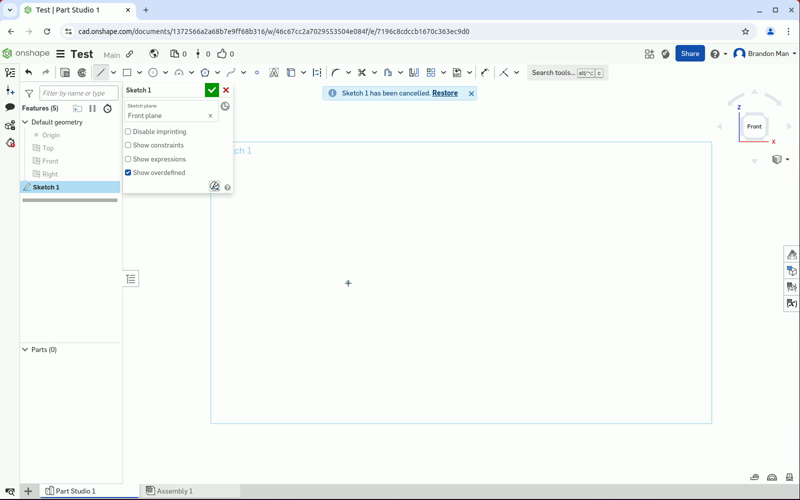
key_down(shift)
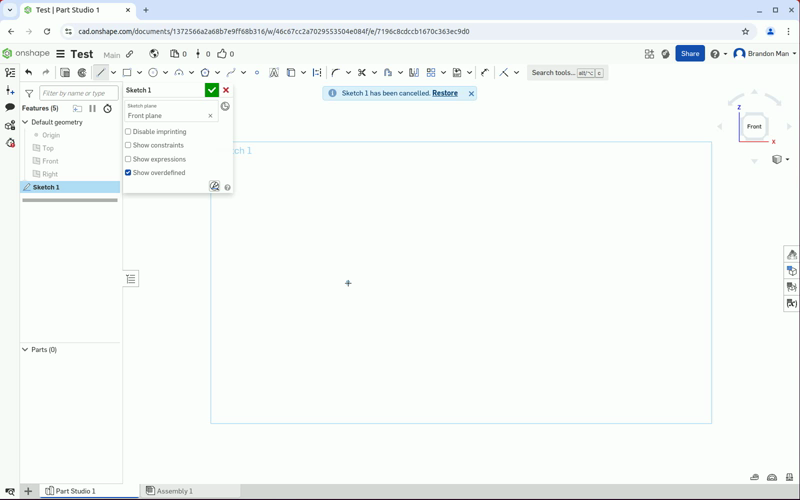
mouse_move(460, 282)
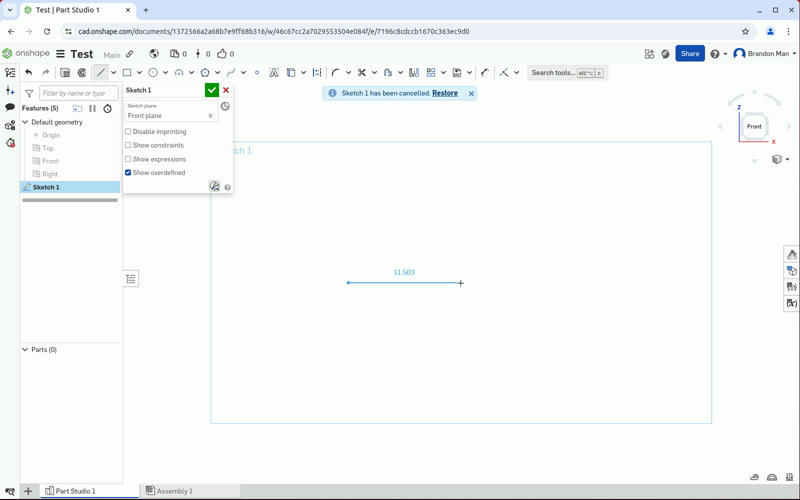
click(460, 282)
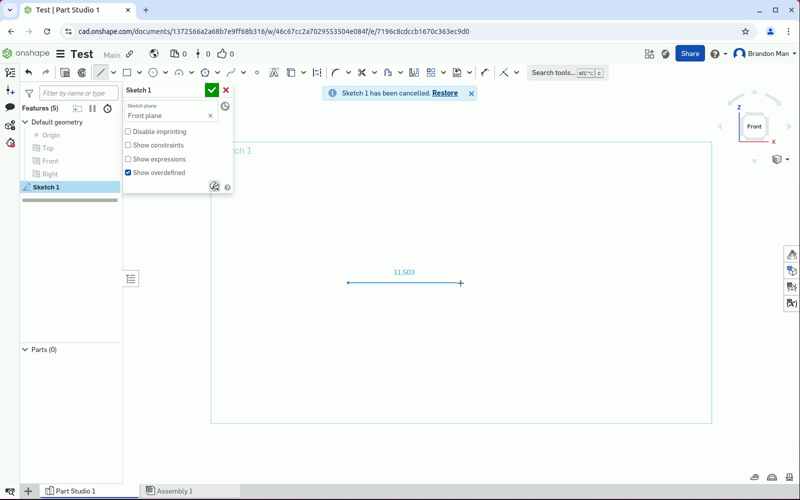
key_up(shift)
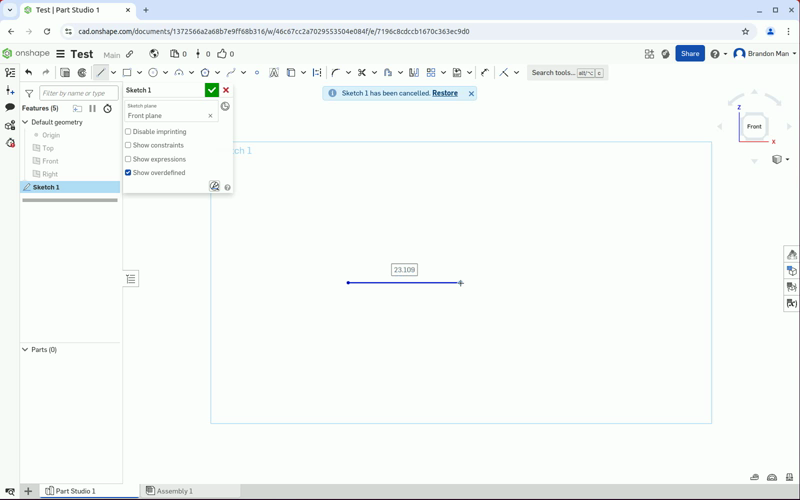
key_down(shift)
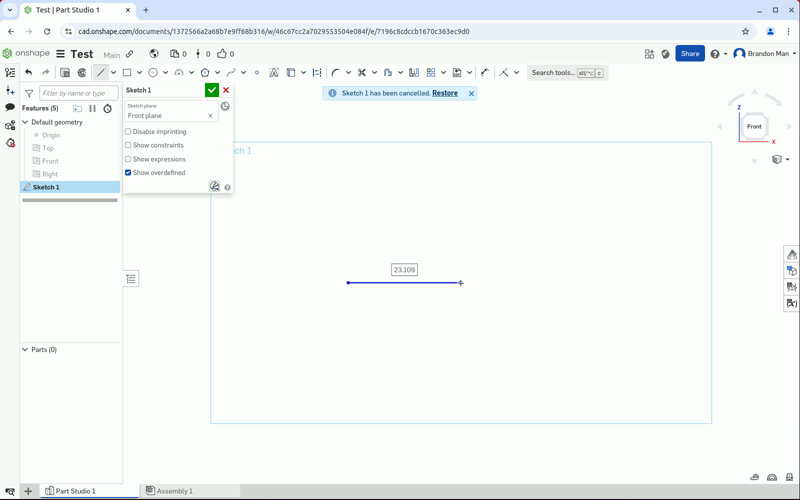
mouse_move(460, 170)
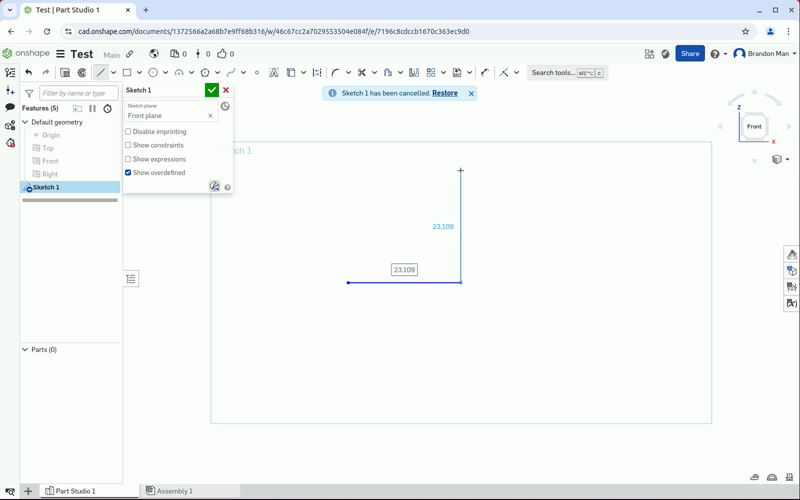
click(460, 170)
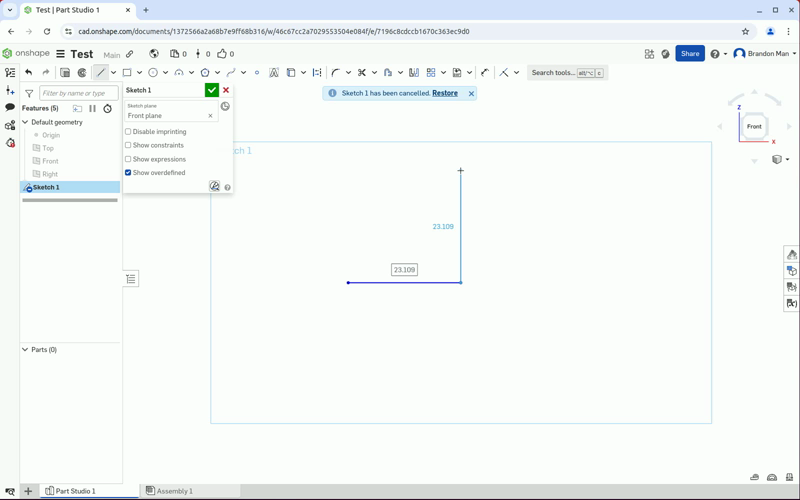
key_up(shift)
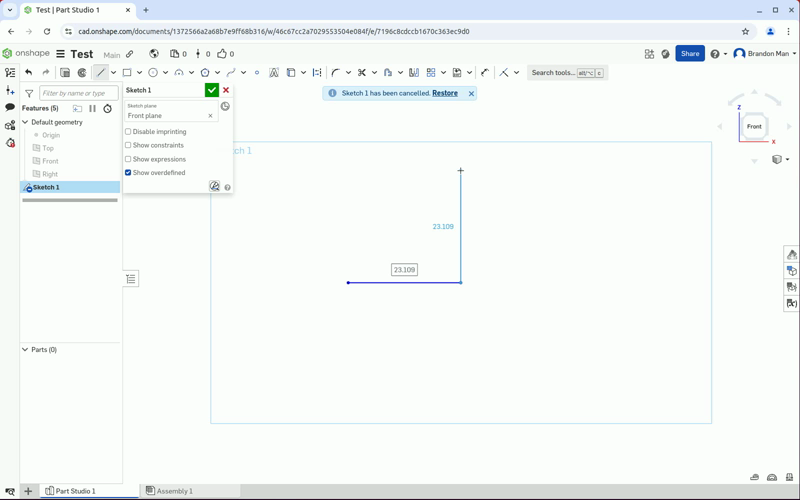
key_down(shift)
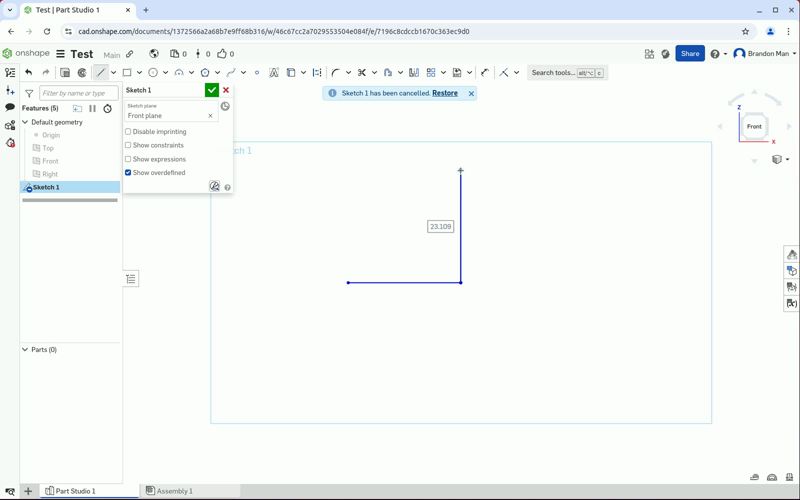
mouse_move(348, 170)
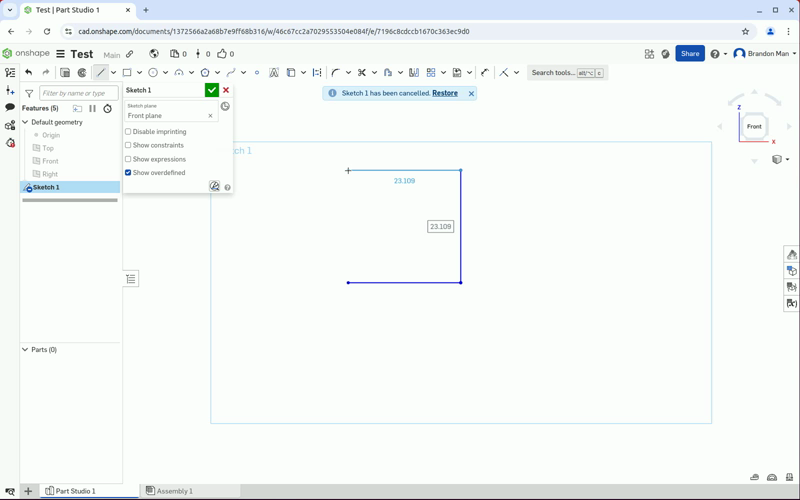
click(348, 170)
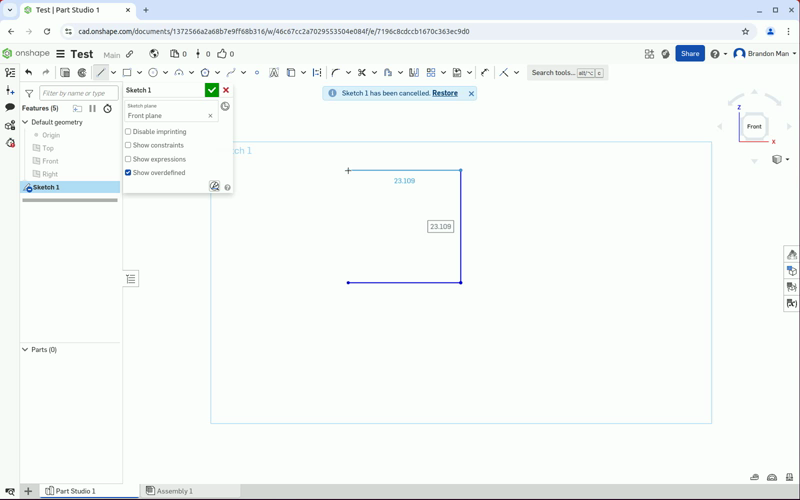
key_up(shift)
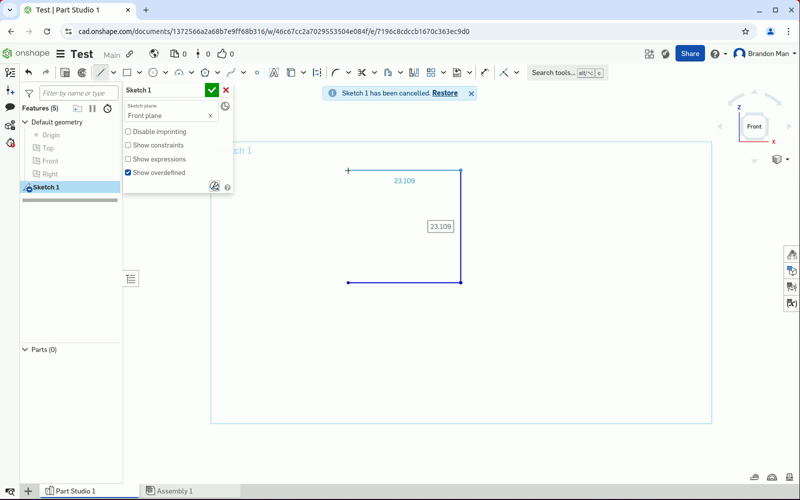
key_down(shift)
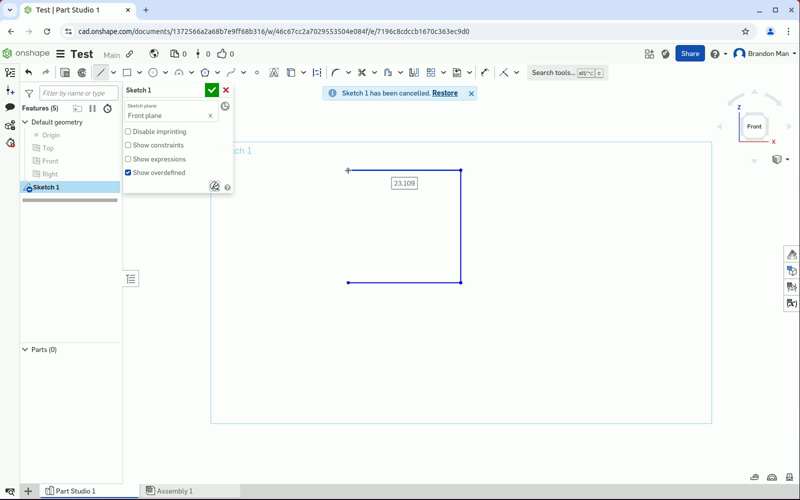
mouse_move(348, 282)
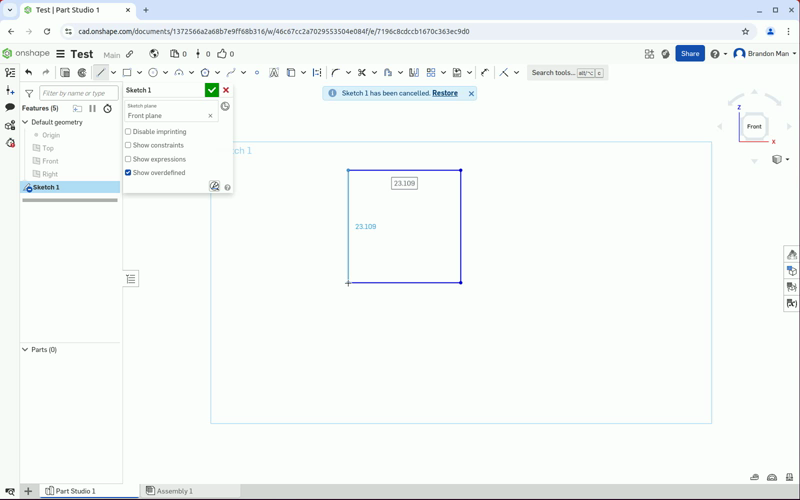
key_up(shift)
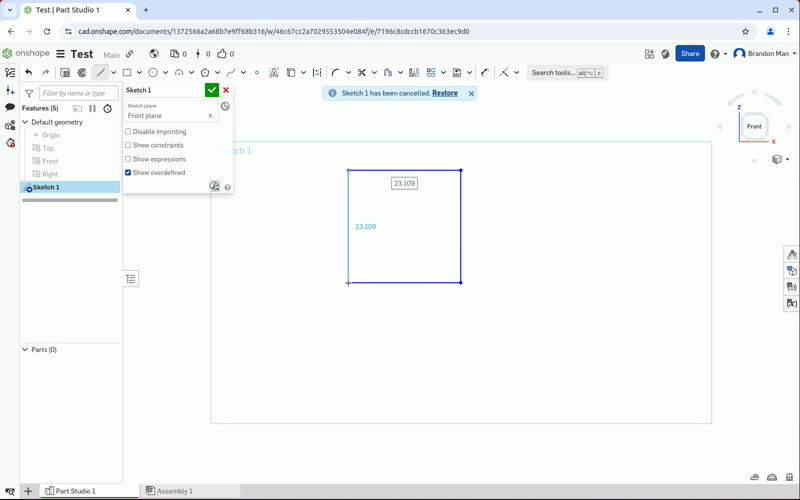
click(348, 282)
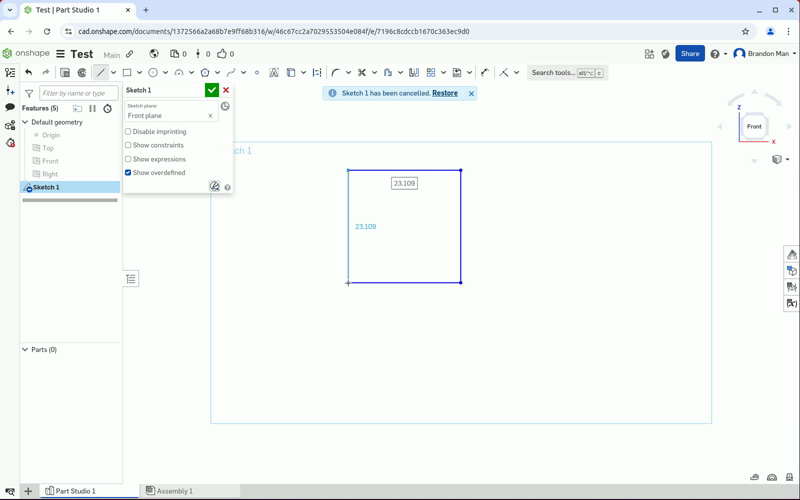
key(esc)
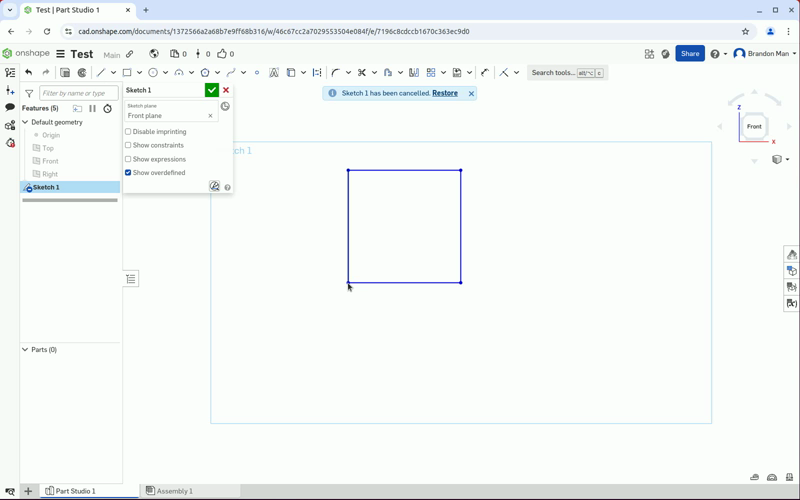
mouse_move(391, 188)
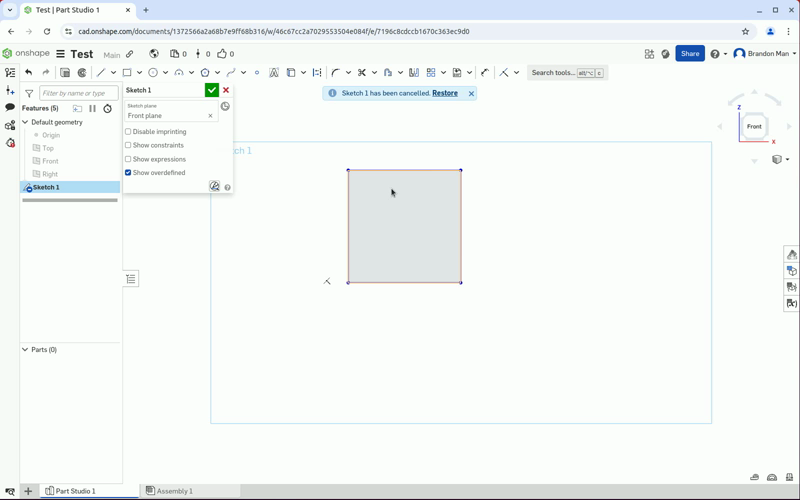
click(391, 188)
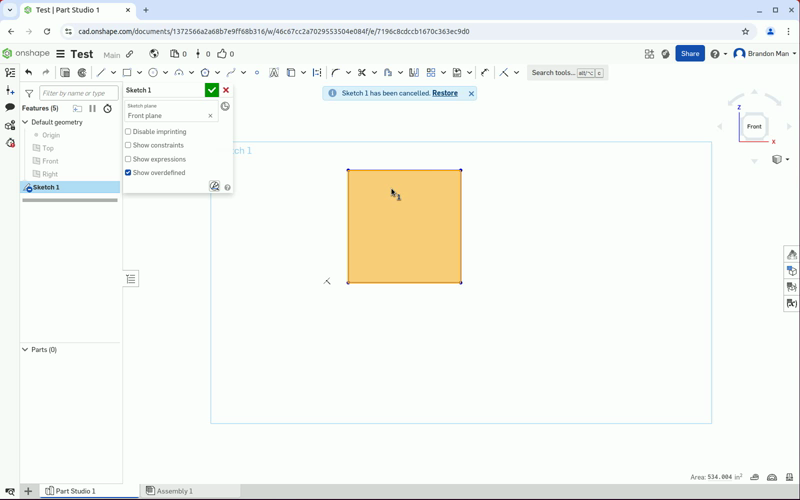
mouse_move(73, 352)
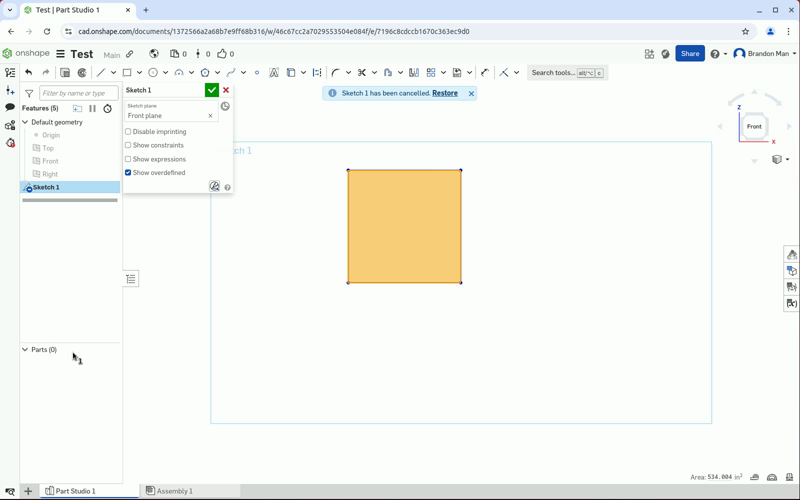
key(shift+y)
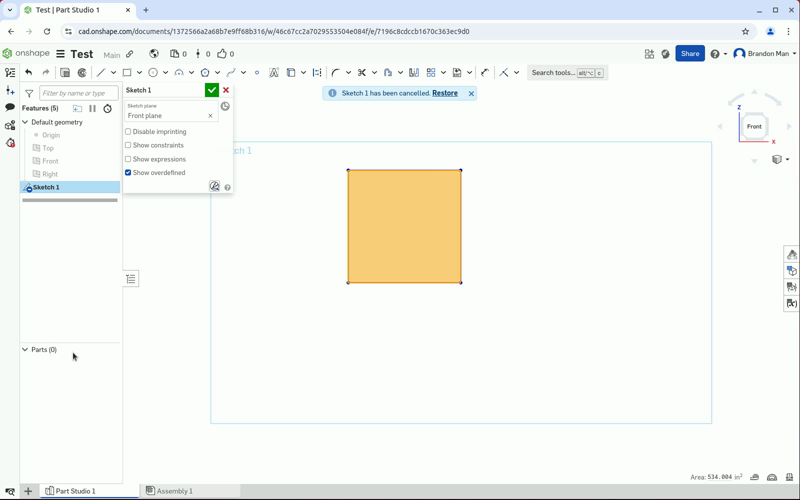
key(shift+e)
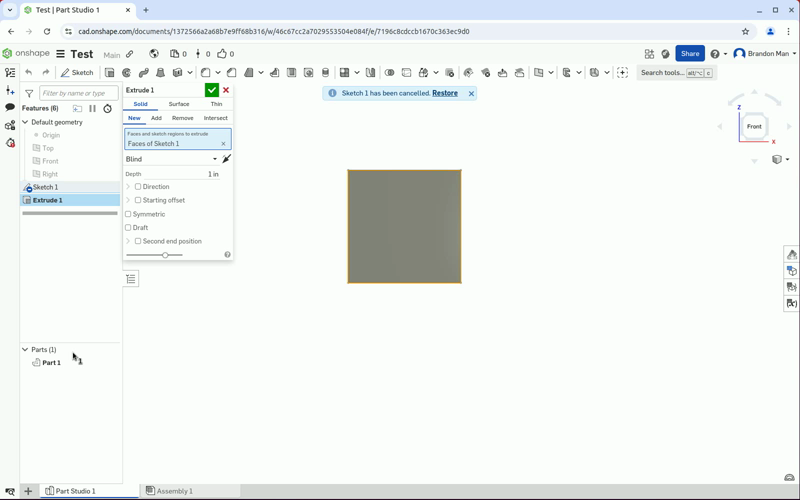
mouse_move(143, 106)
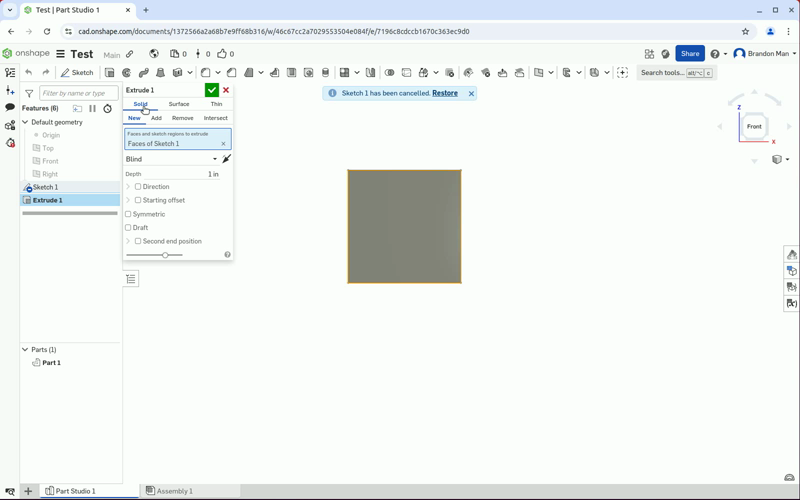
click(143, 106)
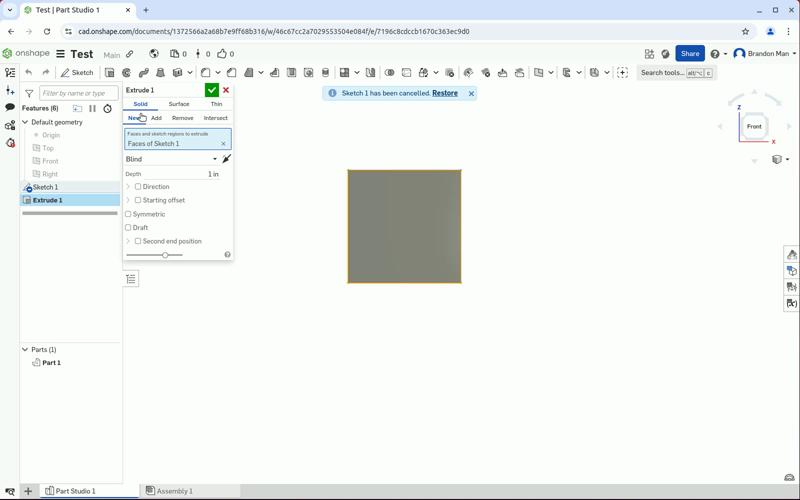
mouse_move(137, 120)
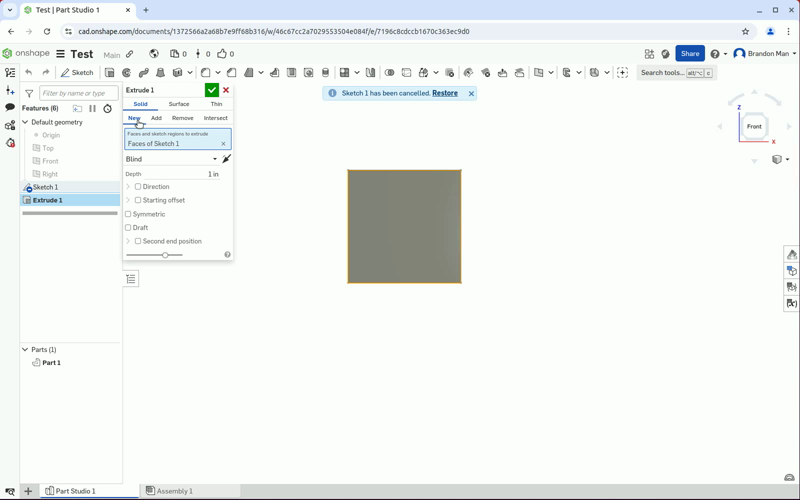
click(137, 120)
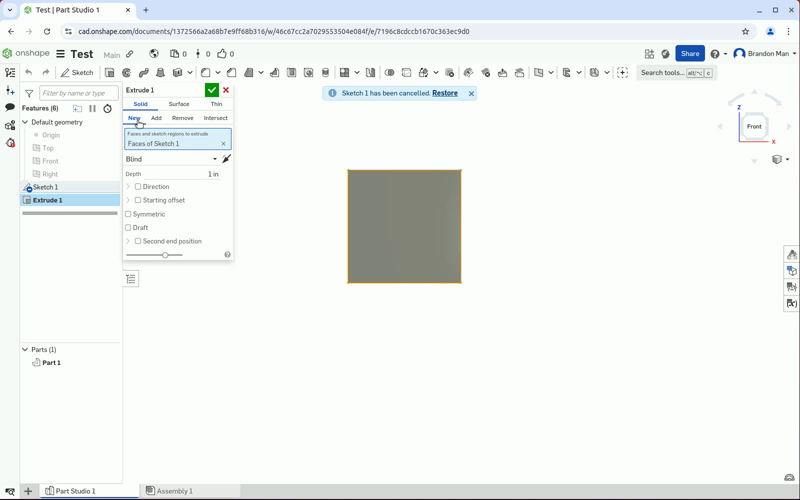
key(tab, 4)
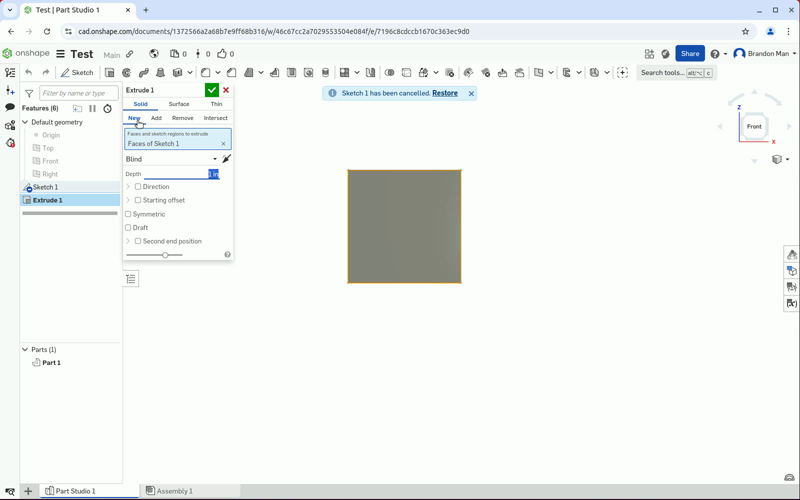
text(23.108)
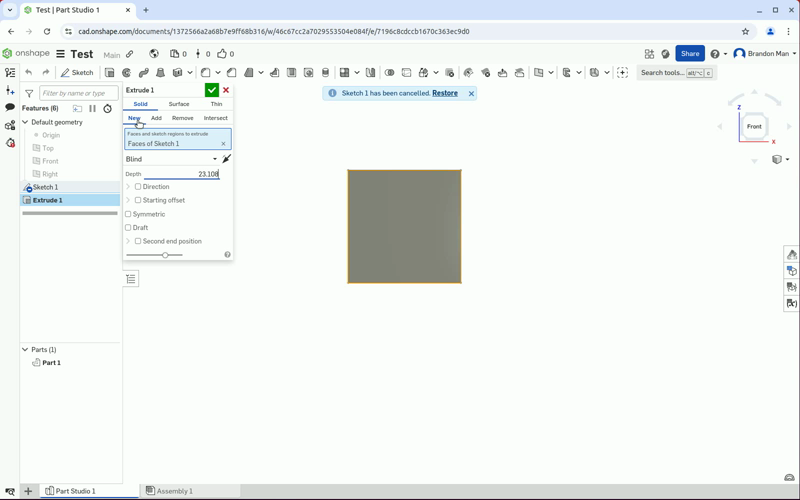
key(enter)
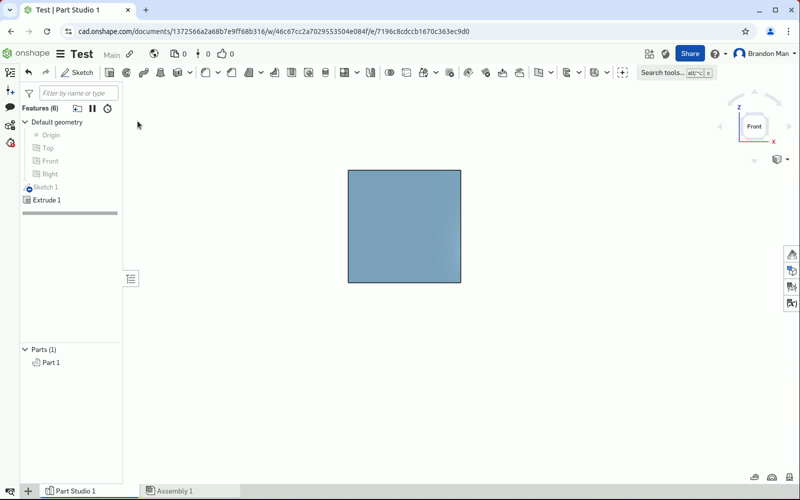
key(shift+h)
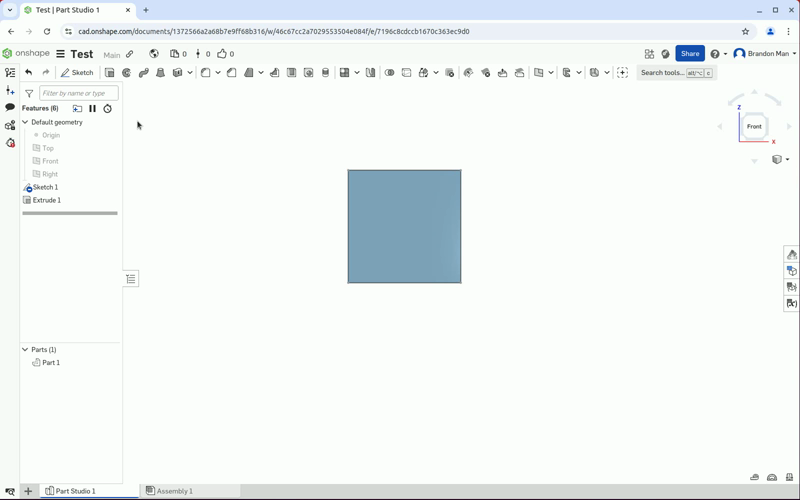
key(shift+h)
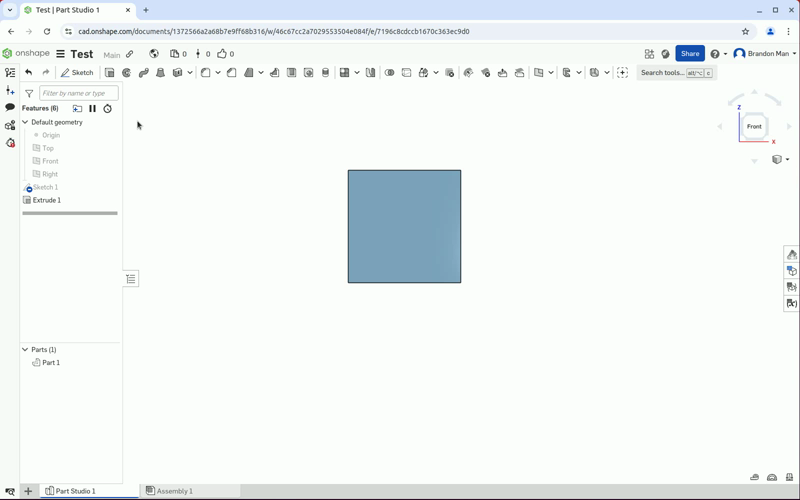
mouse_move(73, 189)
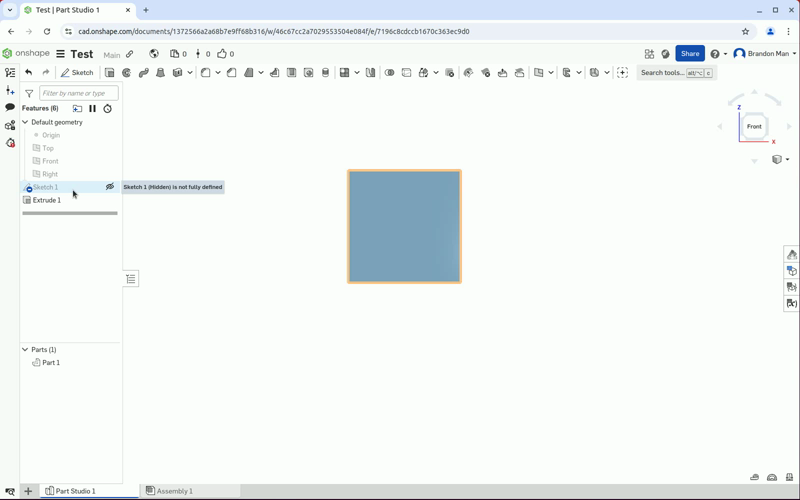
click(73, 189)
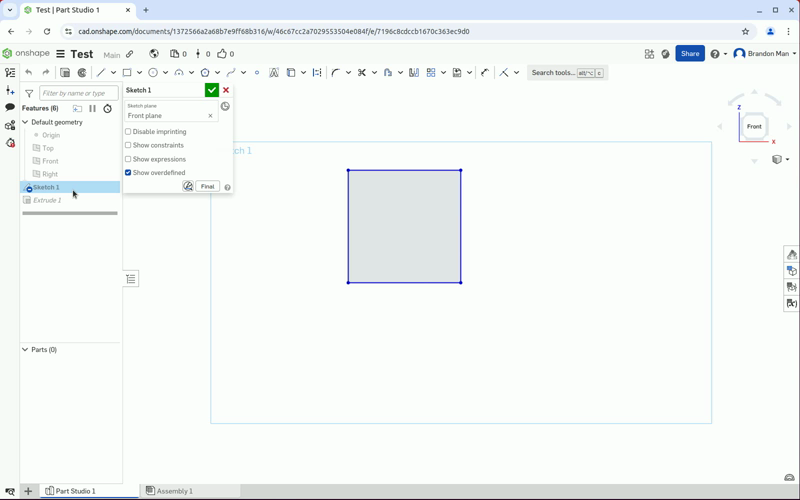
mouse_move(229, 92)
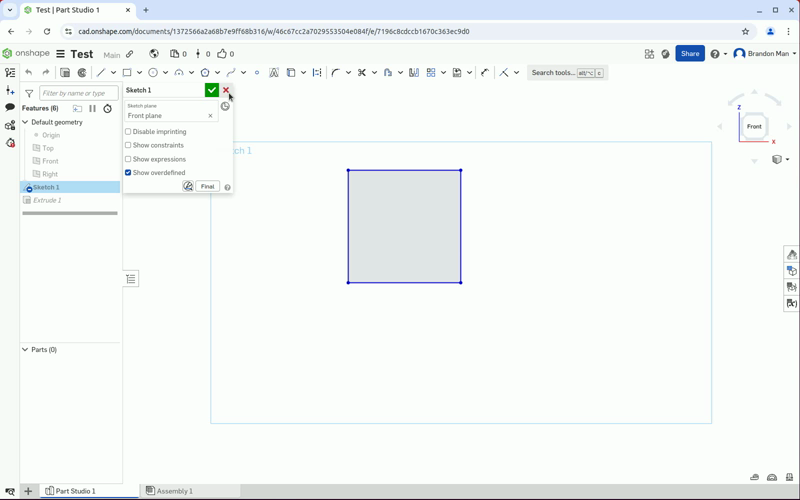
click(229, 92)
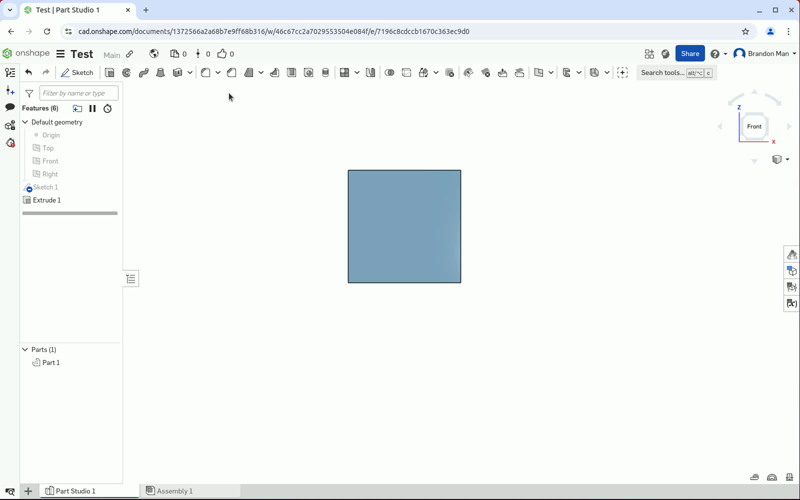
mouse_move(73, 352)
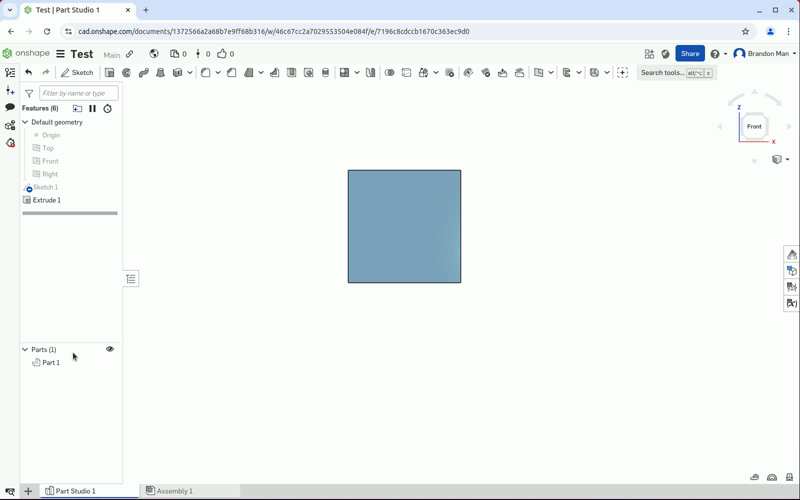
key(y)
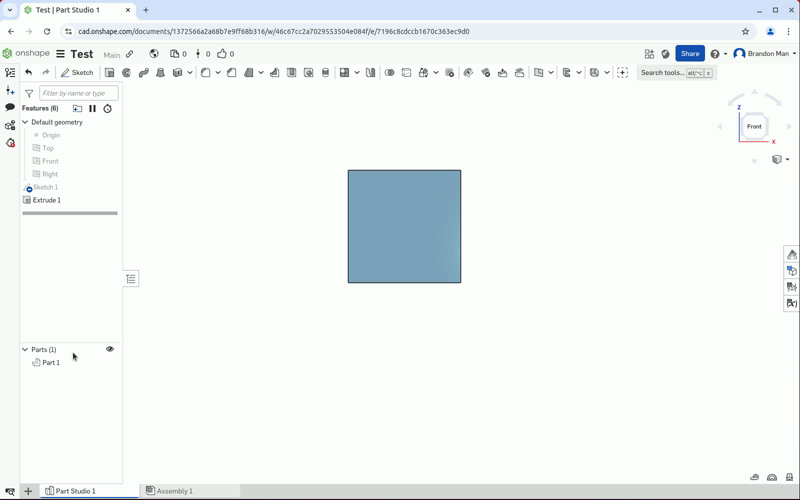
key(shift+p)
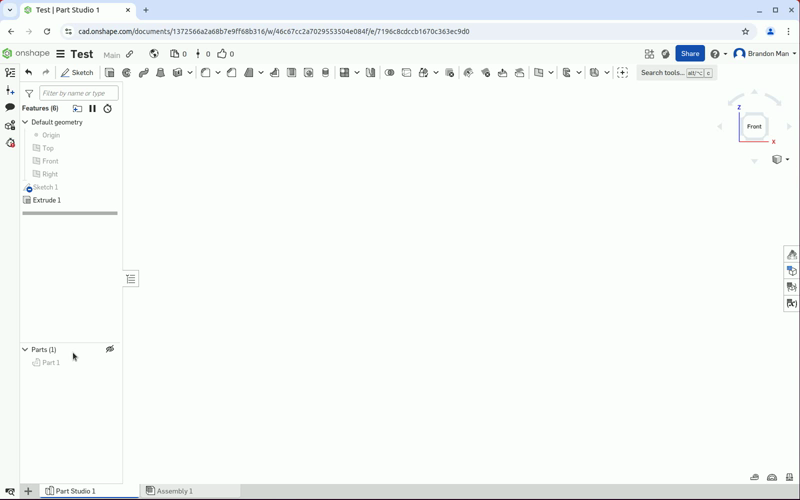
key(space)
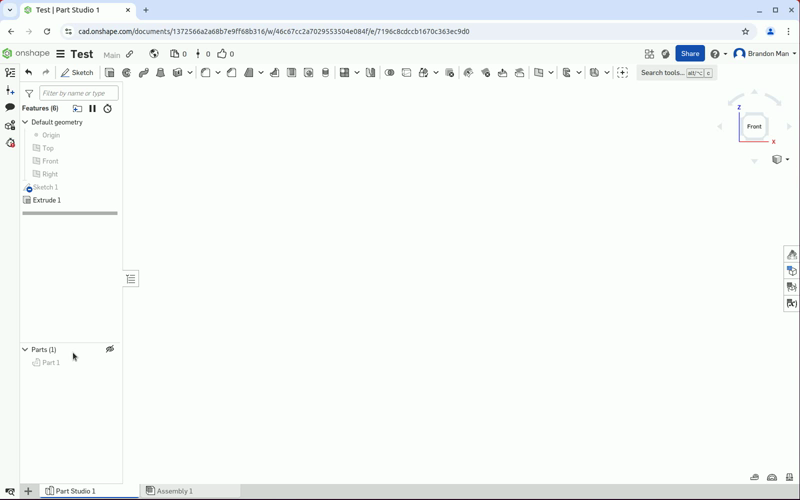
key_down(shift)
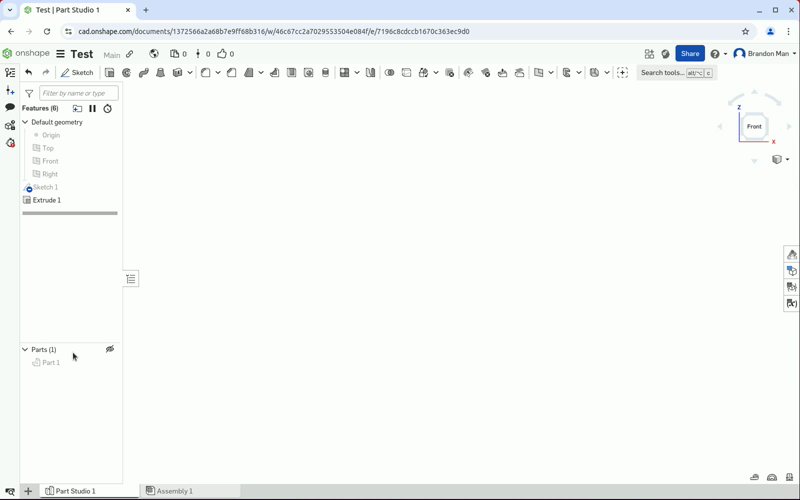
key(left)
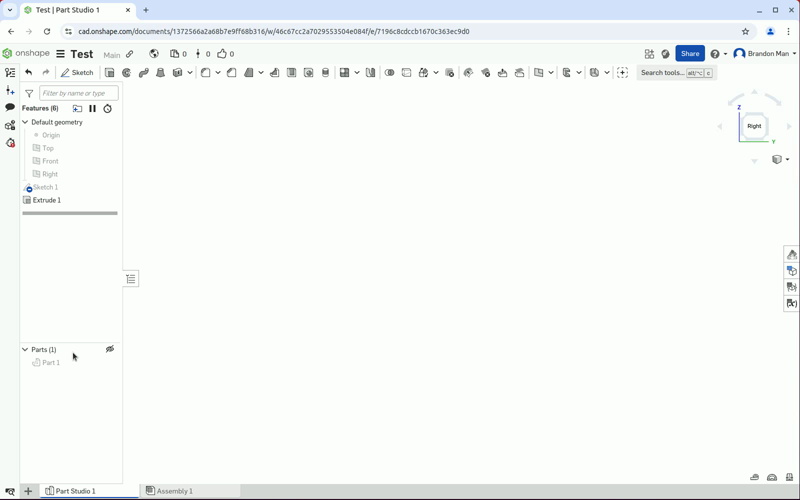
key_up(shift)
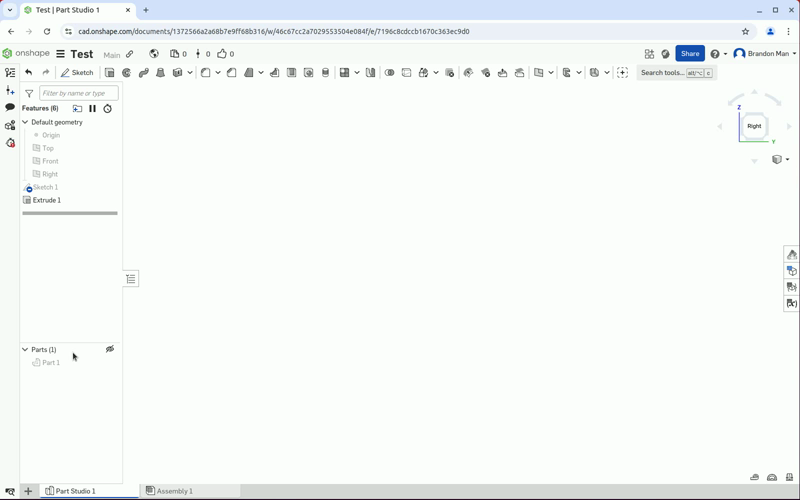
mouse_move(73, 352)
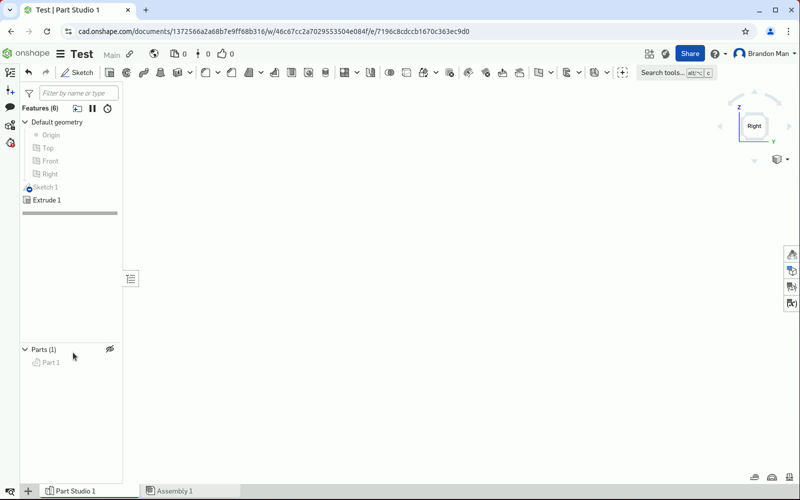
key(shift+y)
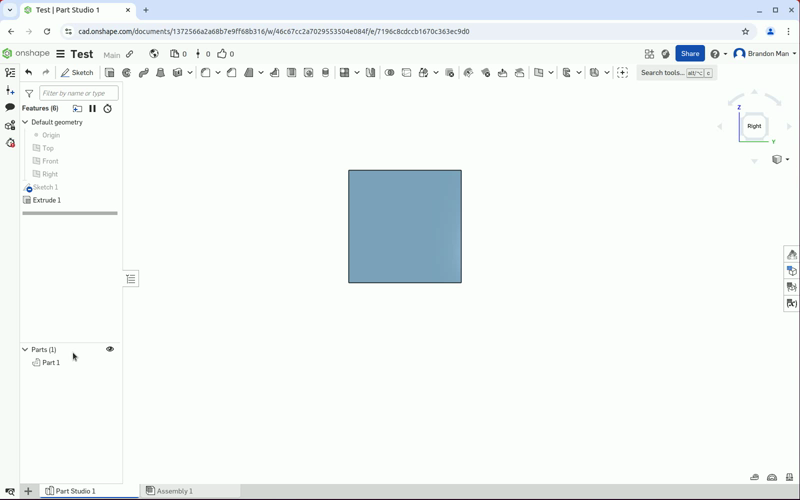
mouse_move(541, 75)
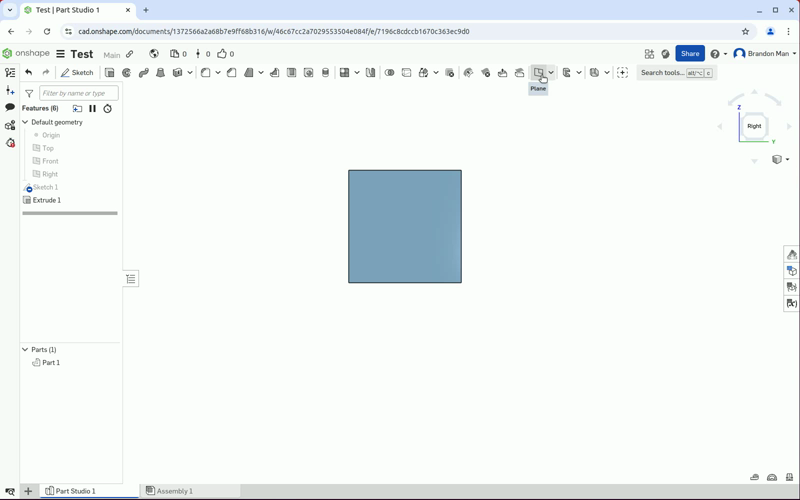
click(541, 75)
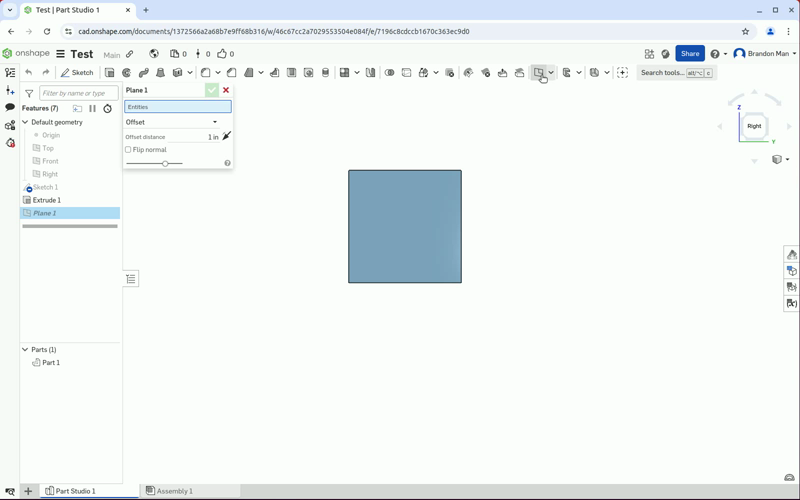
mouse_move(73, 176)
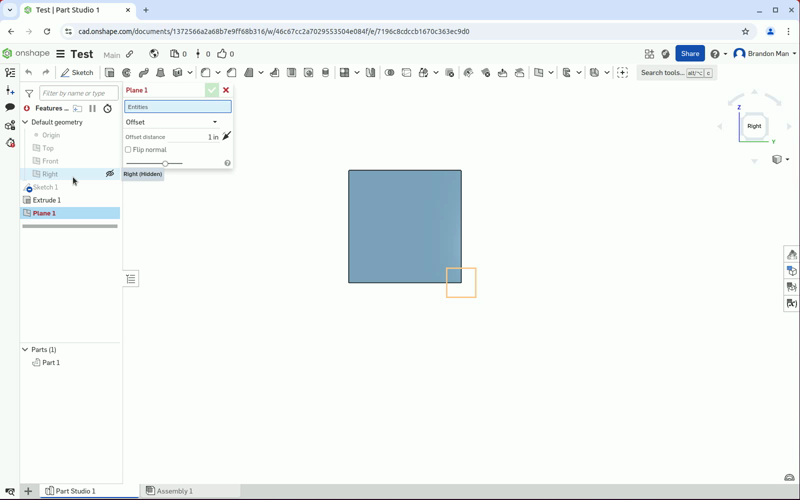
click(73, 176)
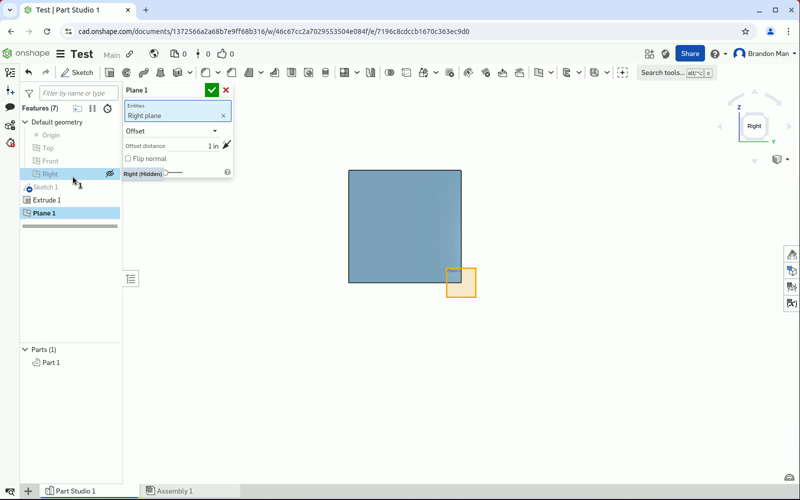
key(tab, 2)
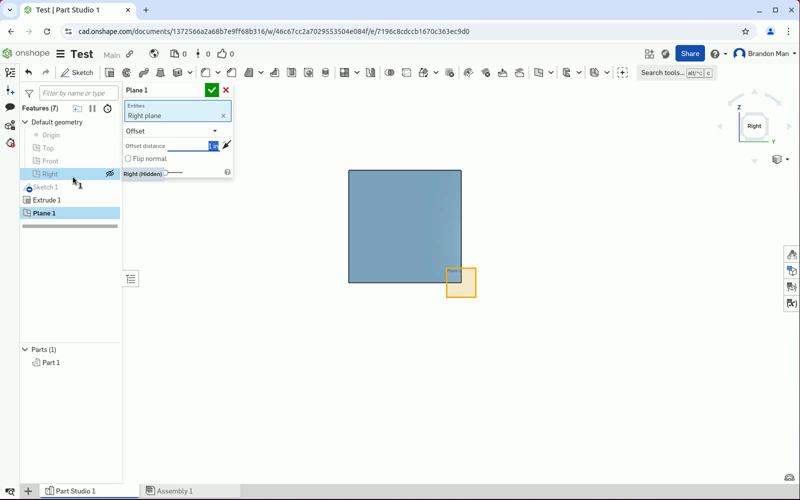
text(23.108)
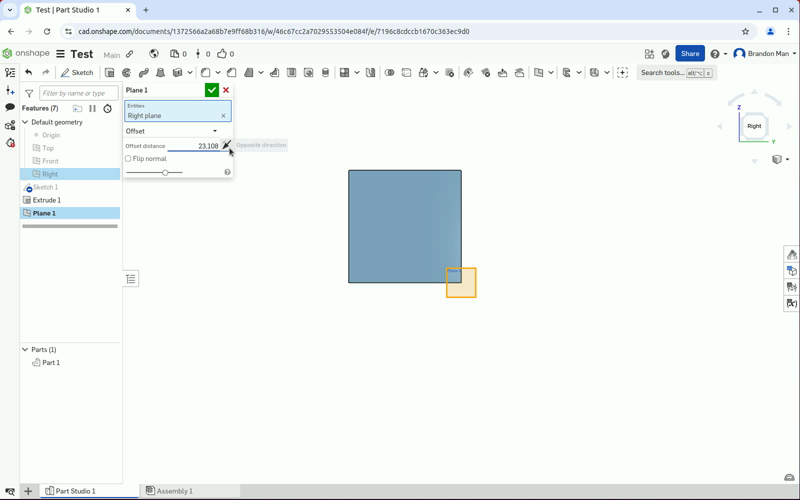
mouse_move(229, 147)
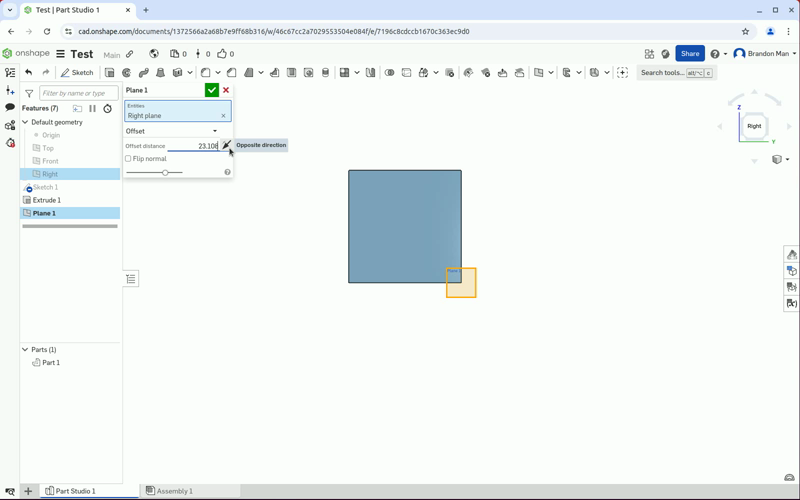
click(229, 147)
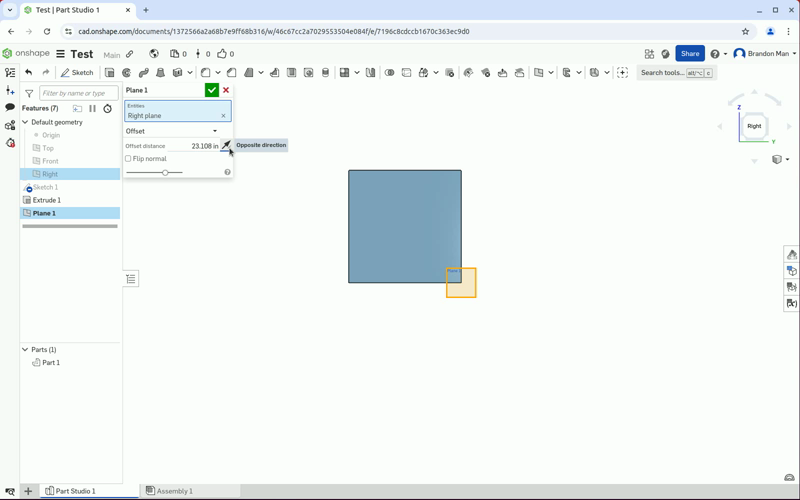
key(enter, 2)
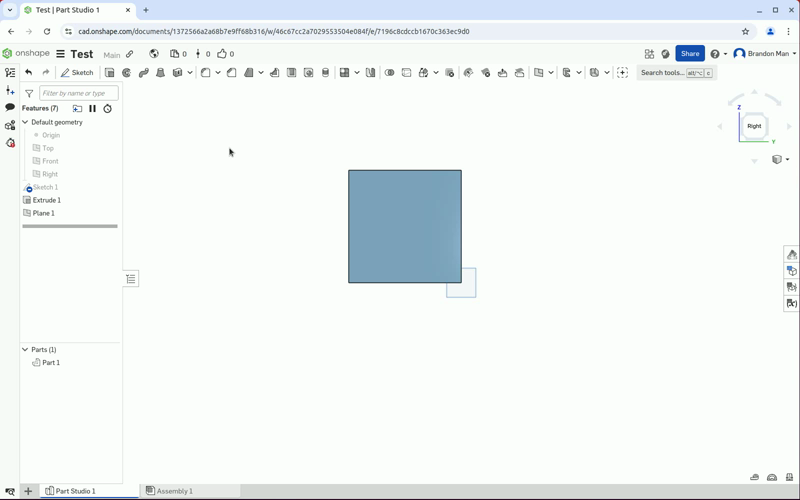
key(shift+s)
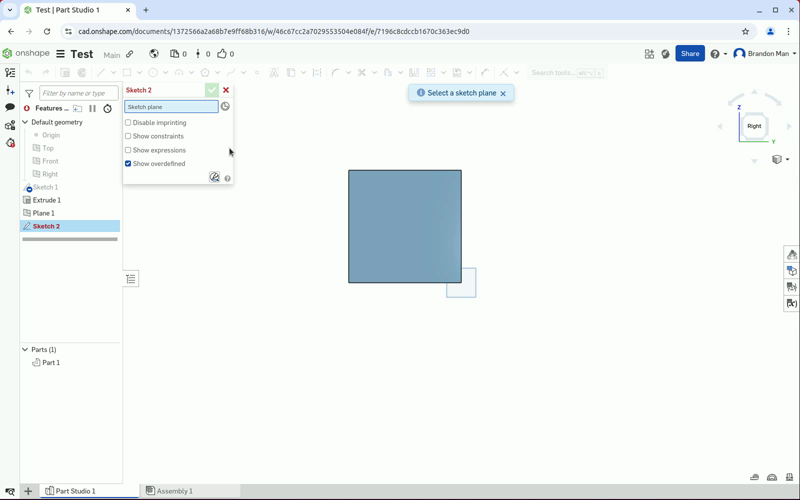
mouse_move(73, 215)
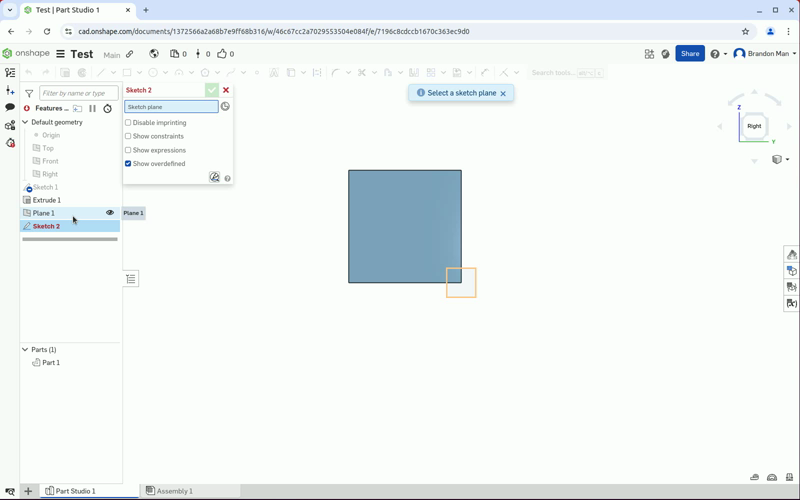
click(73, 215)
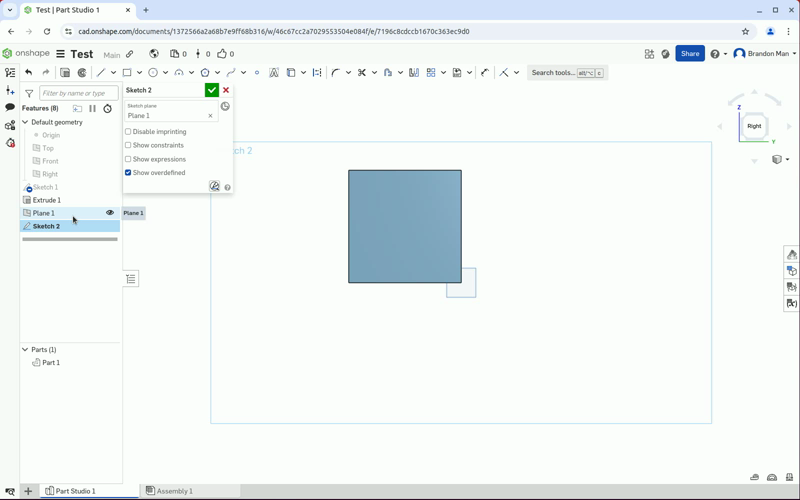
mouse_move(73, 352)
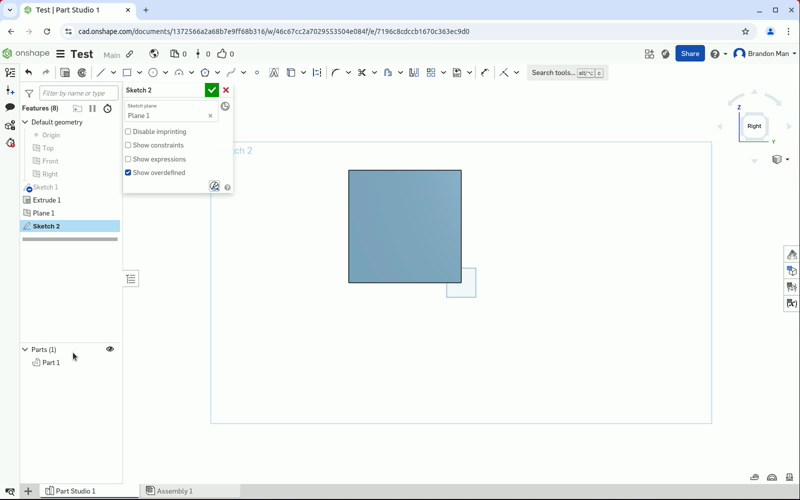
key(y)
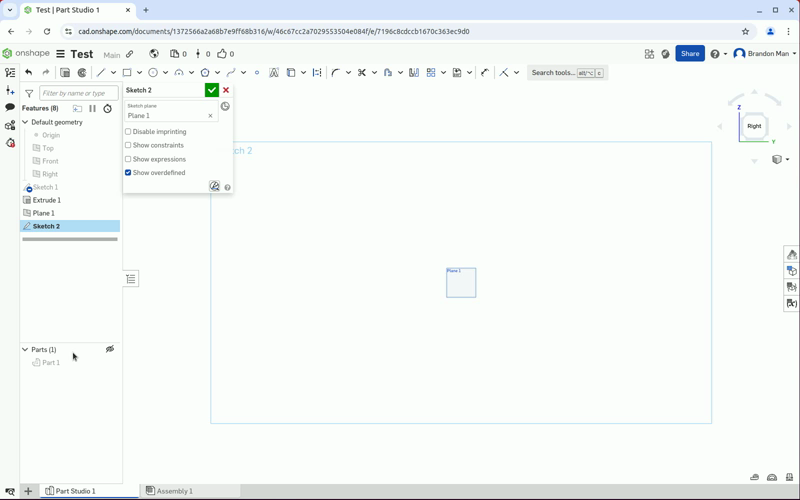
key(l)
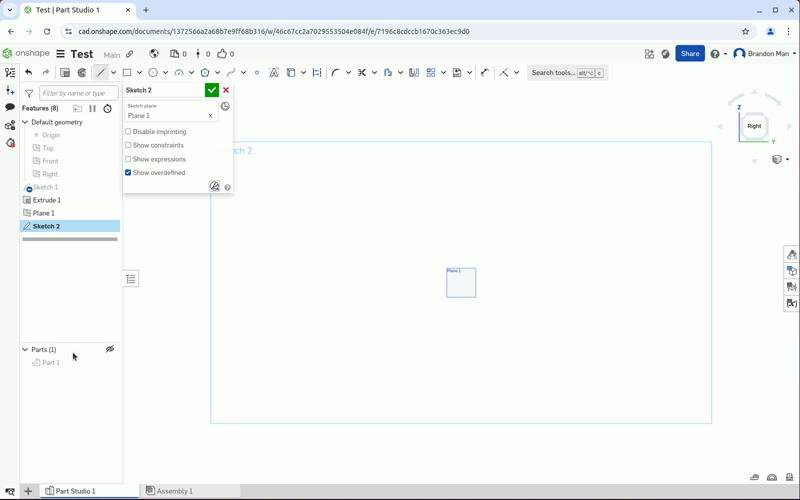
key_down(shift)
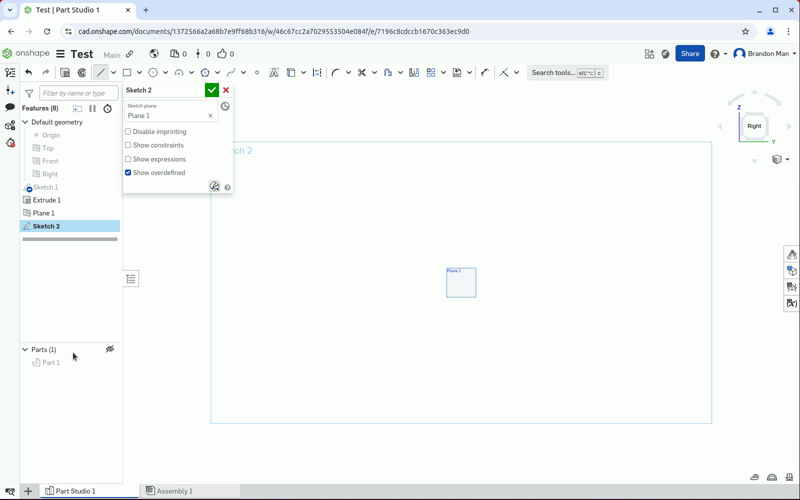
mouse_move(404, 282)
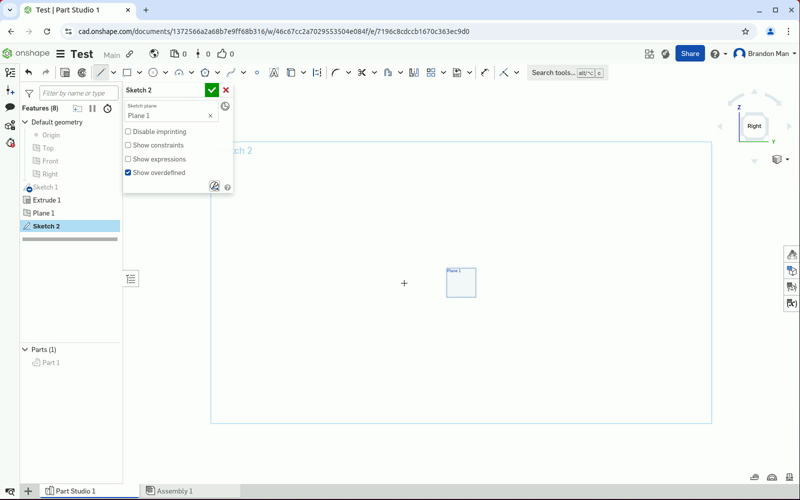
click(404, 282)
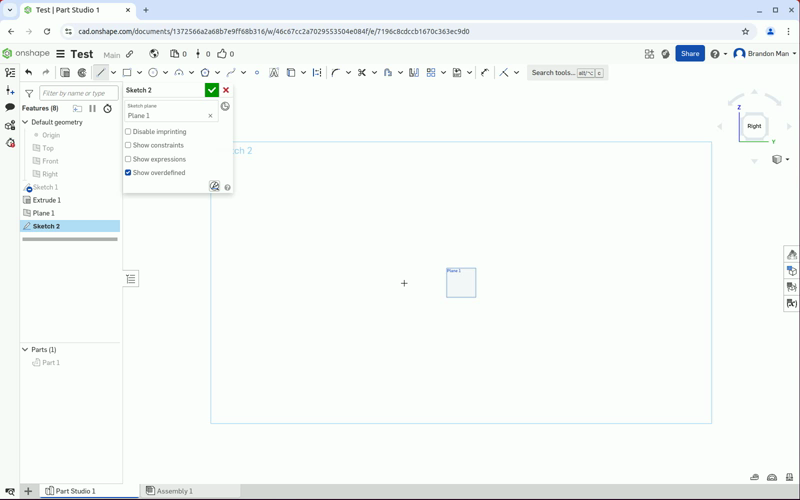
key_up(shift)
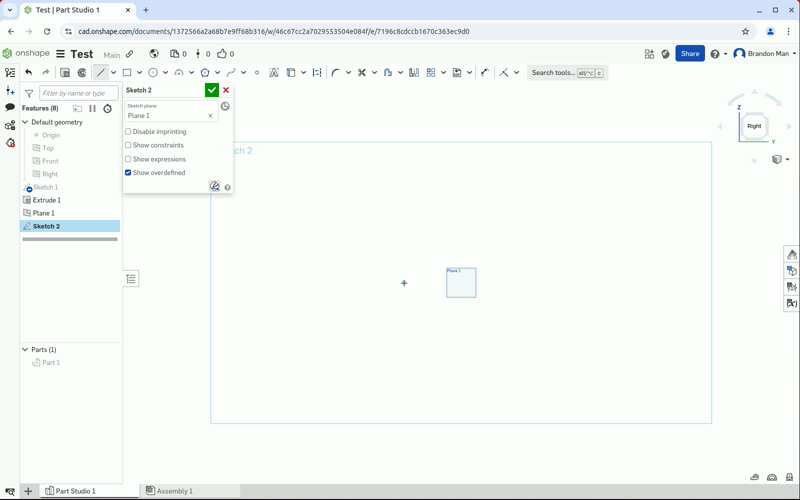
key_down(shift)
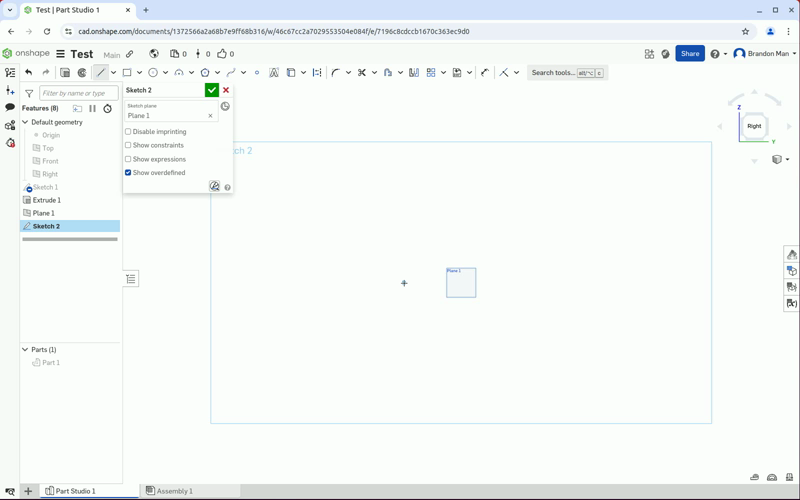
mouse_move(434, 282)
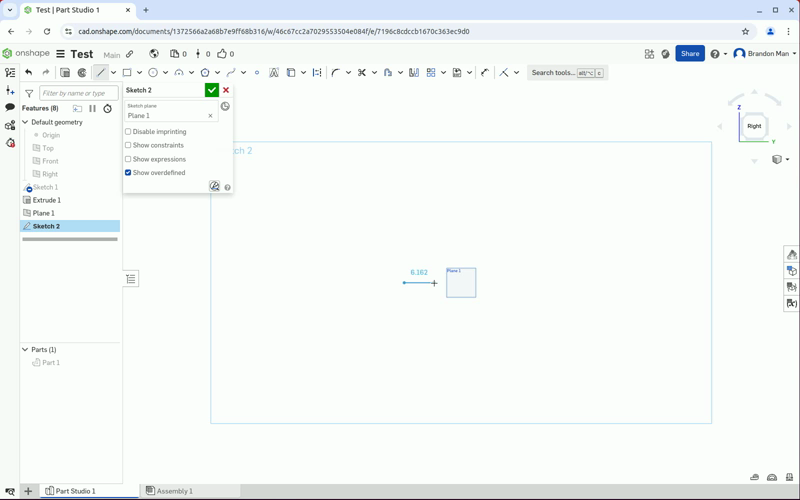
mouse_move(461, 282)
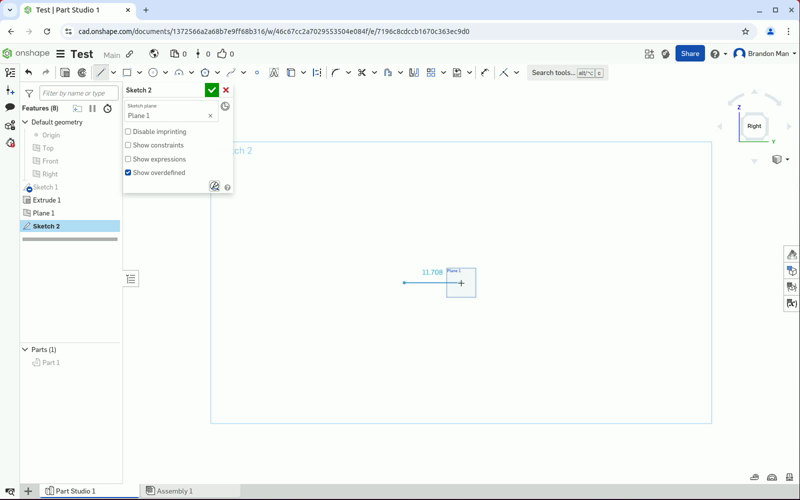
click(461, 282)
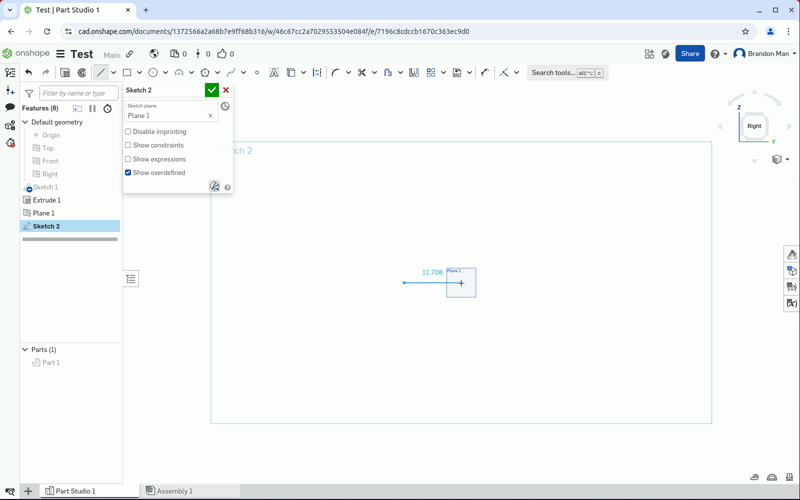
key_up(shift)
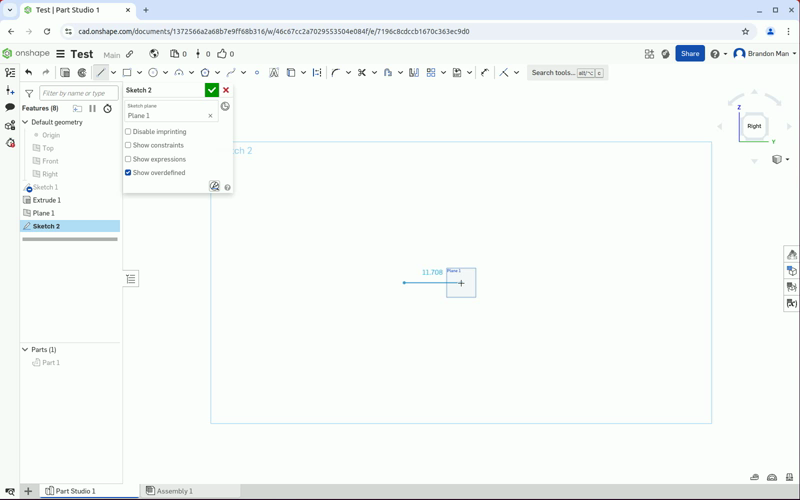
key_down(shift)
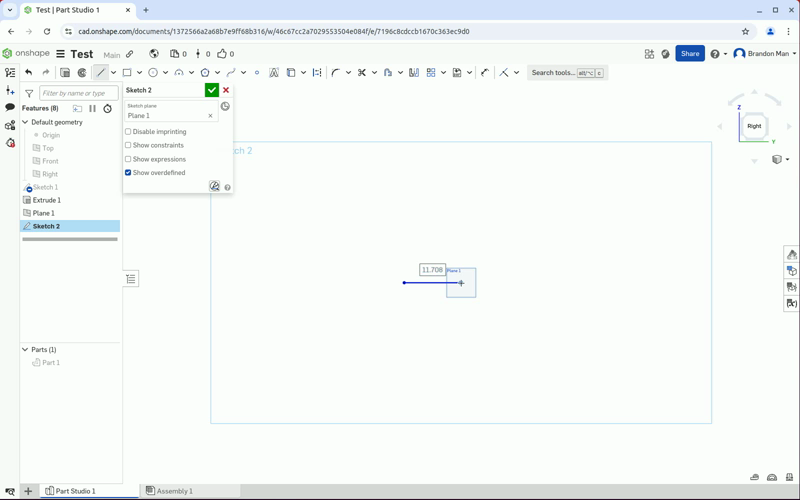
mouse_move(491, 282)
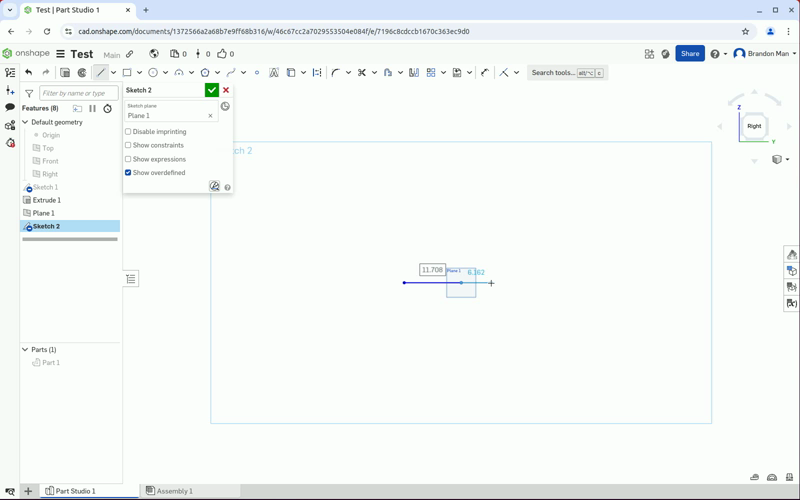
mouse_move(461, 226)
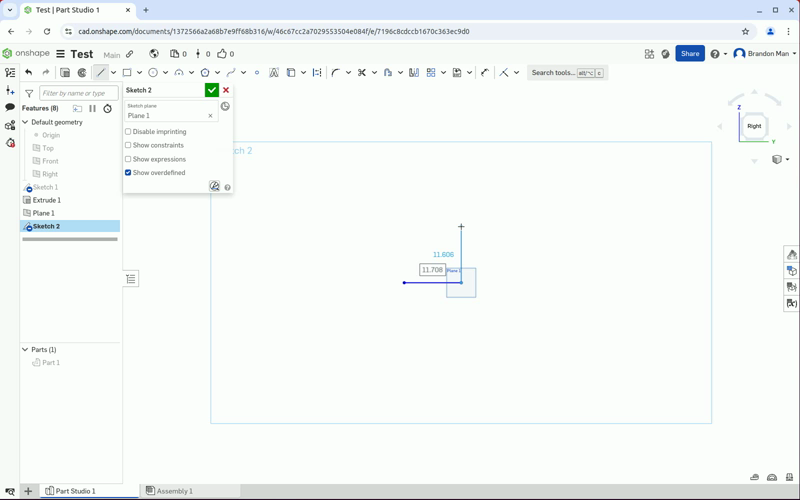
click(461, 226)
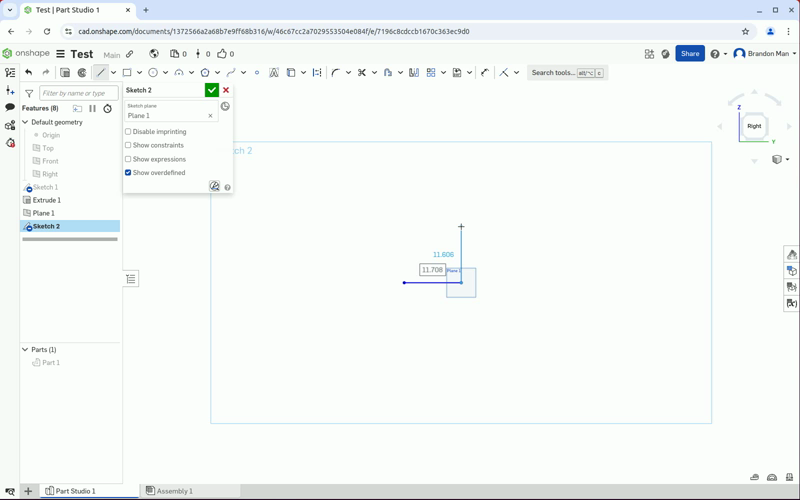
key_up(shift)
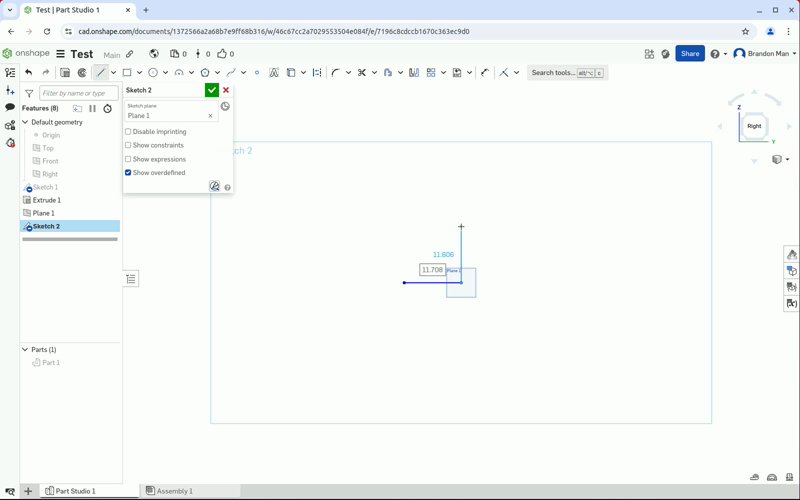
key_down(shift)
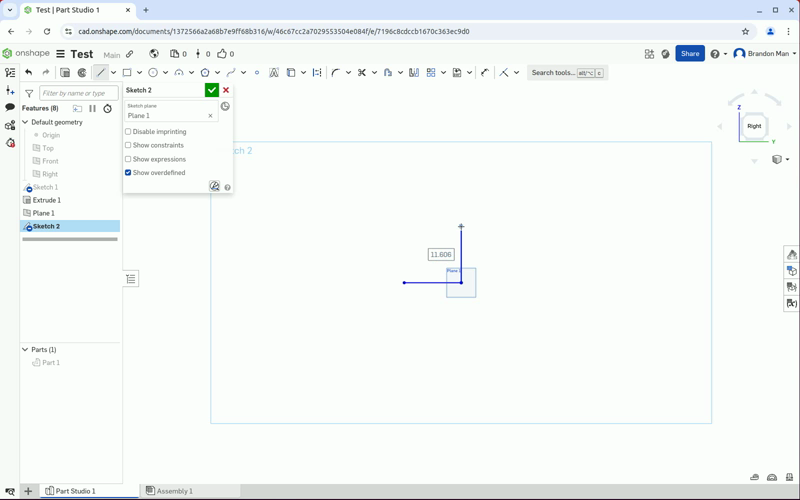
mouse_move(491, 226)
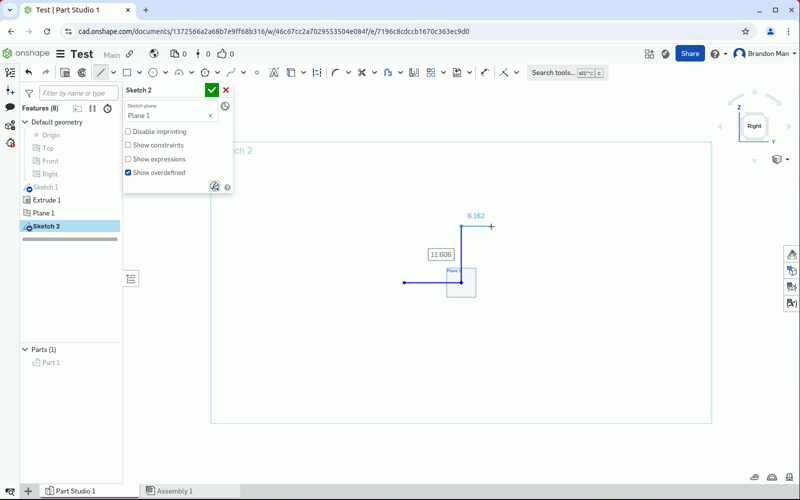
mouse_move(404, 226)
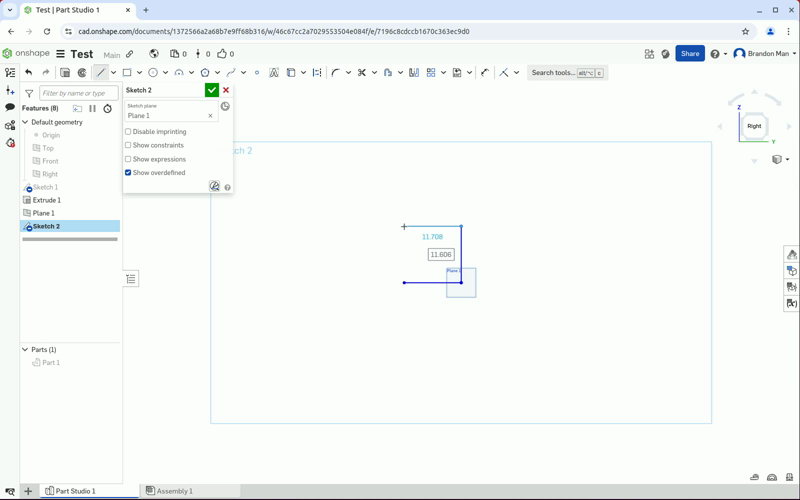
click(404, 226)
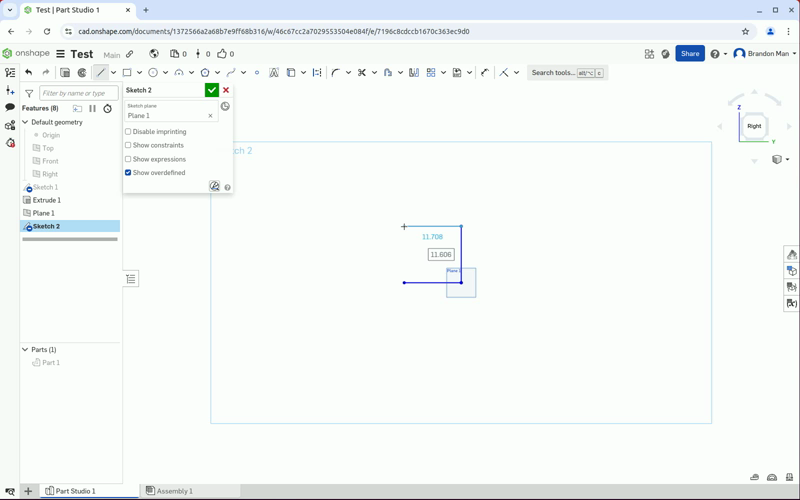
key_up(shift)
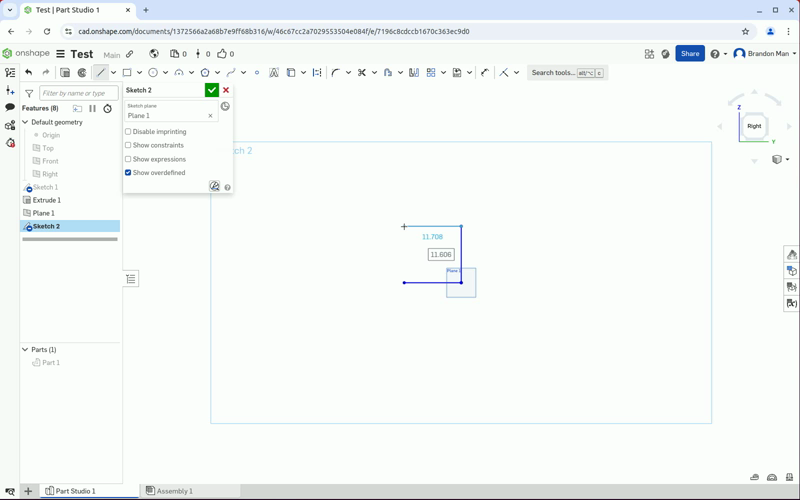
mouse_move(434, 226)
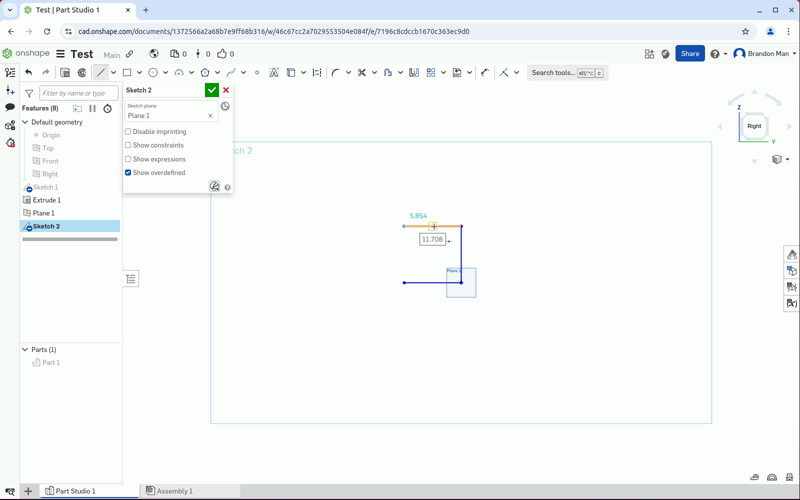
key_down(shift)
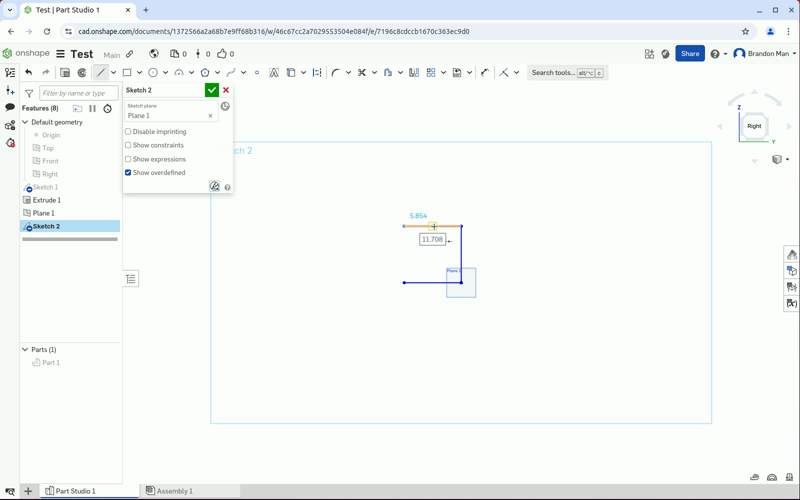
mouse_move(404, 282)
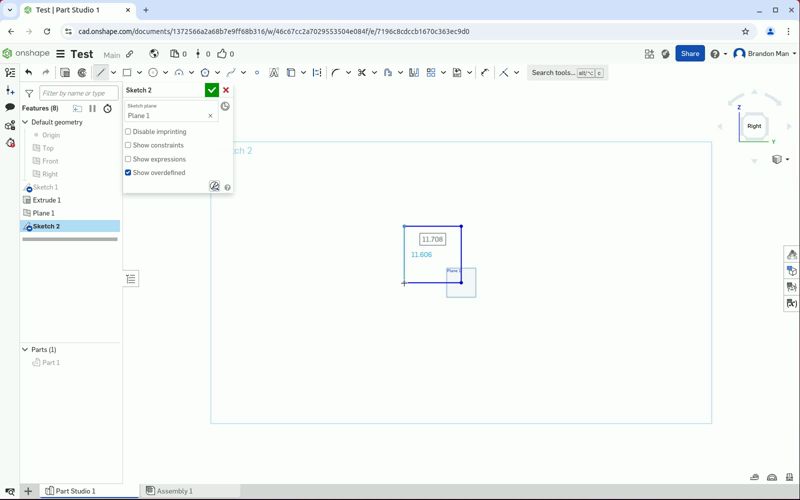
key_up(shift)
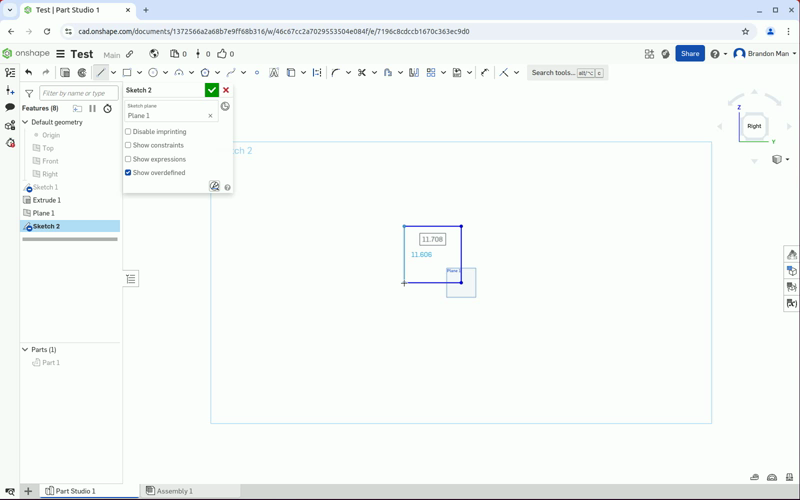
click(404, 282)
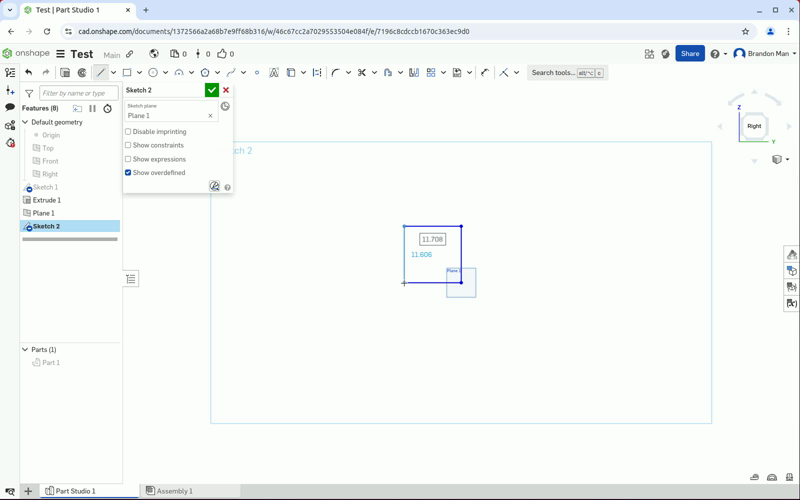
key(esc)
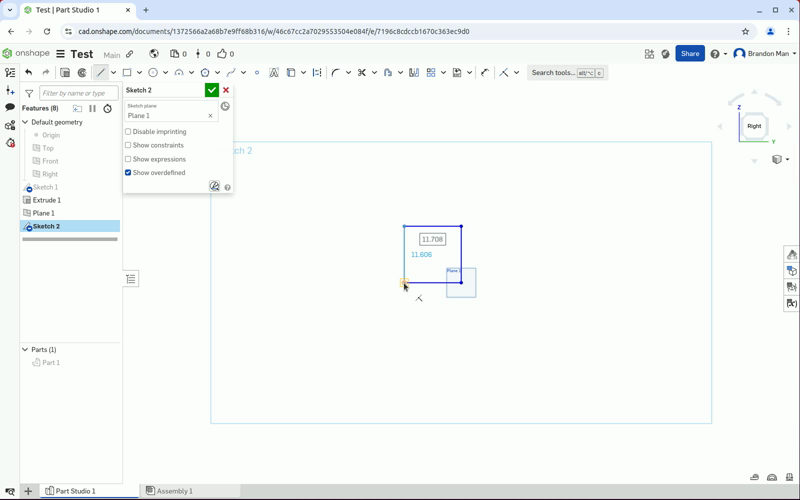
mouse_move(428, 230)
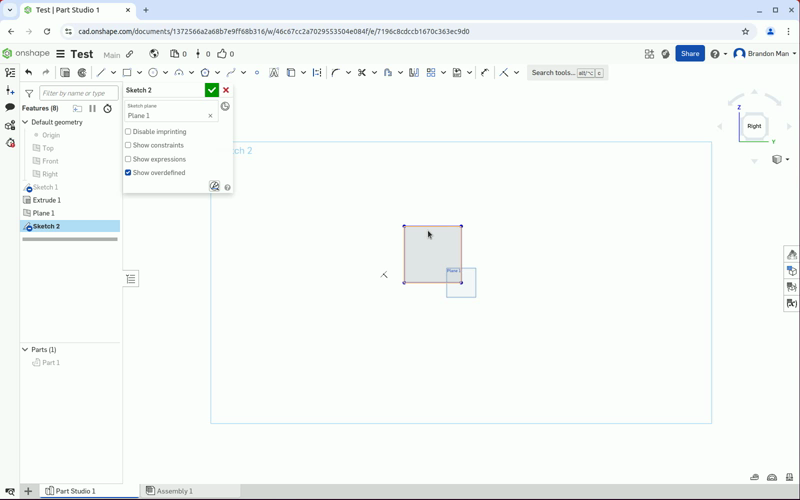
click(428, 230)
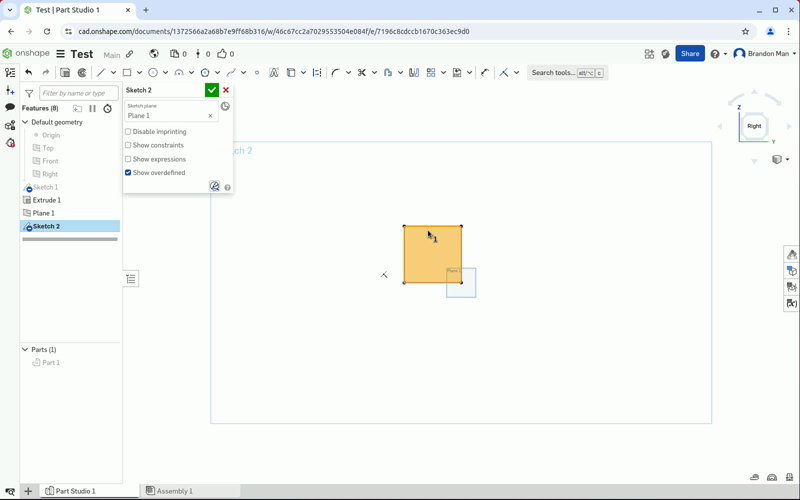
mouse_move(73, 352)
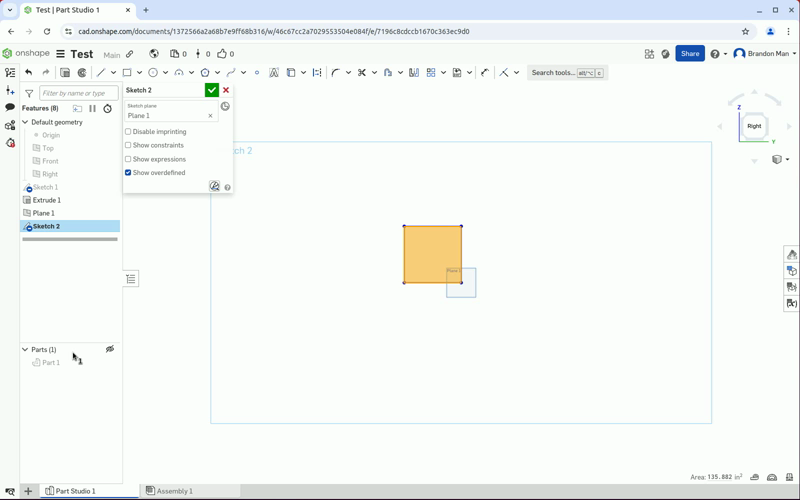
key(shift+y)
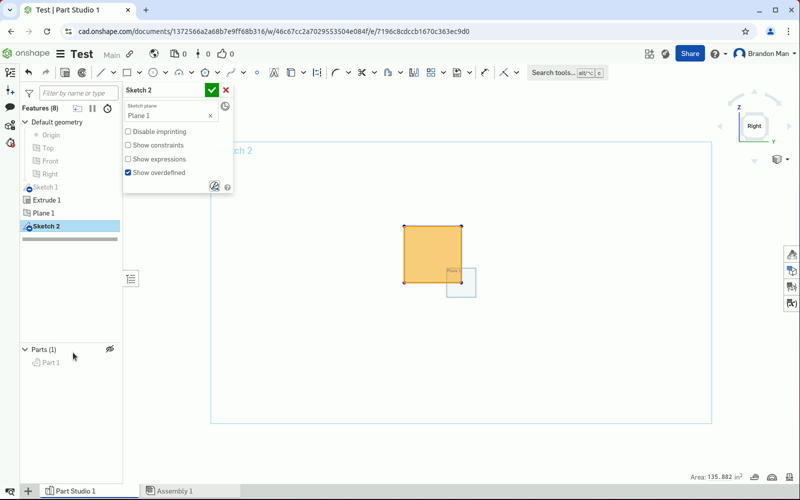
key(shift+e)
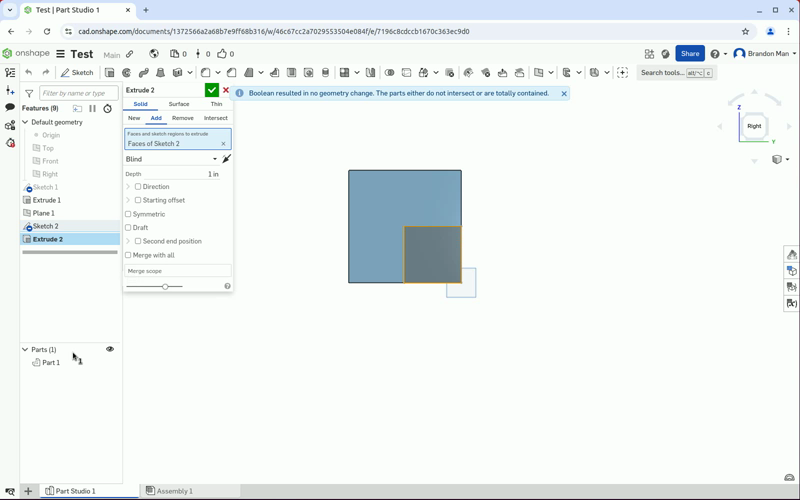
mouse_move(143, 106)
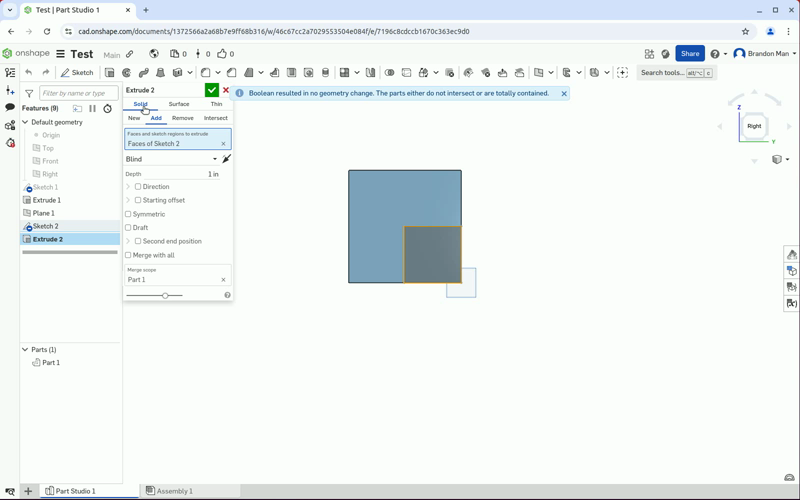
click(143, 106)
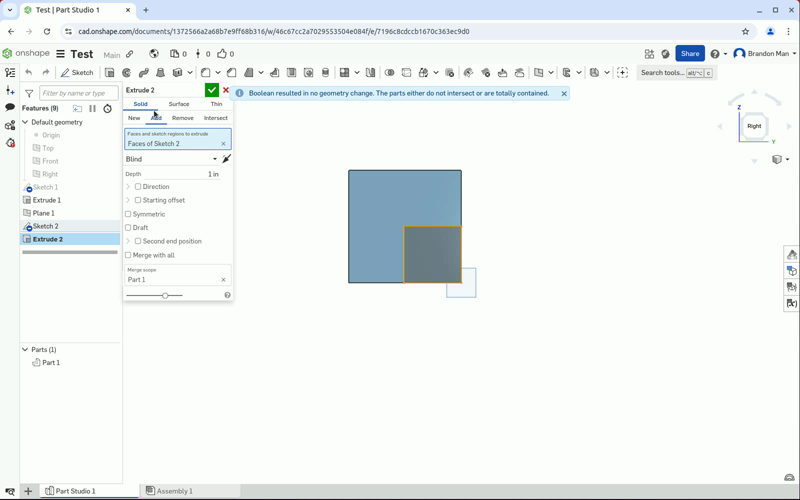
mouse_move(186, 120)
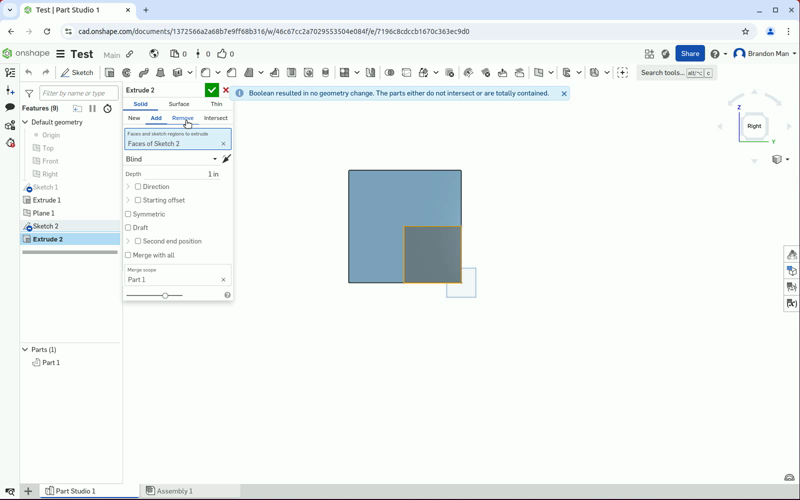
click(186, 120)
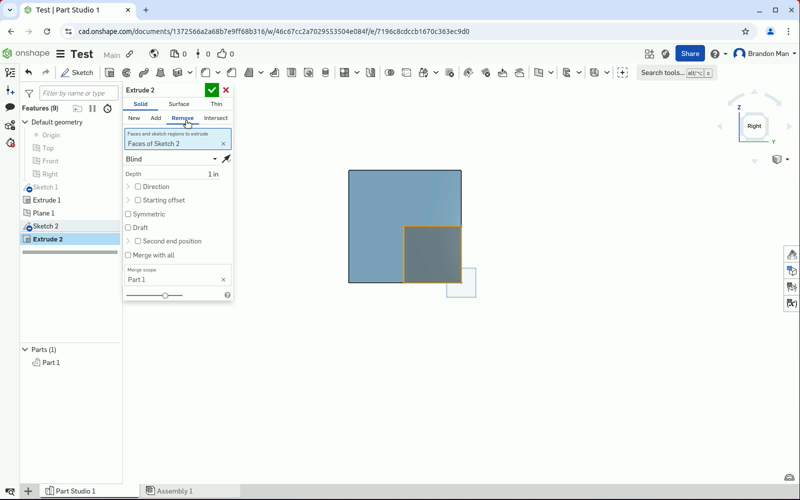
key(tab, 4)
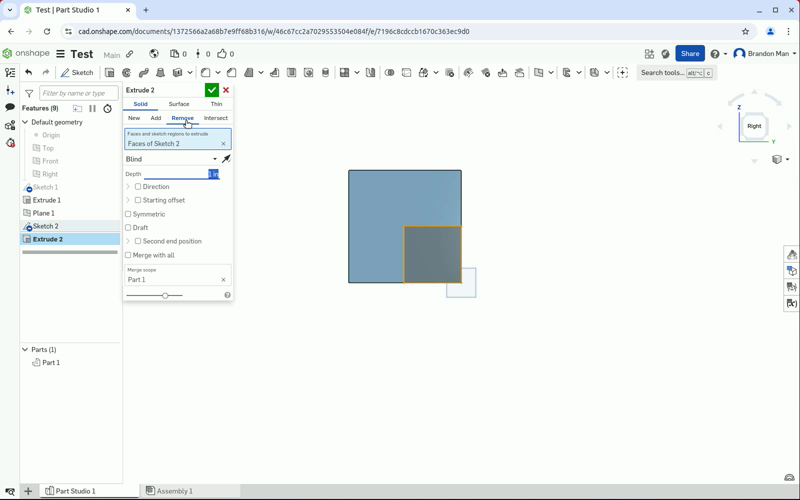
text(24.553)
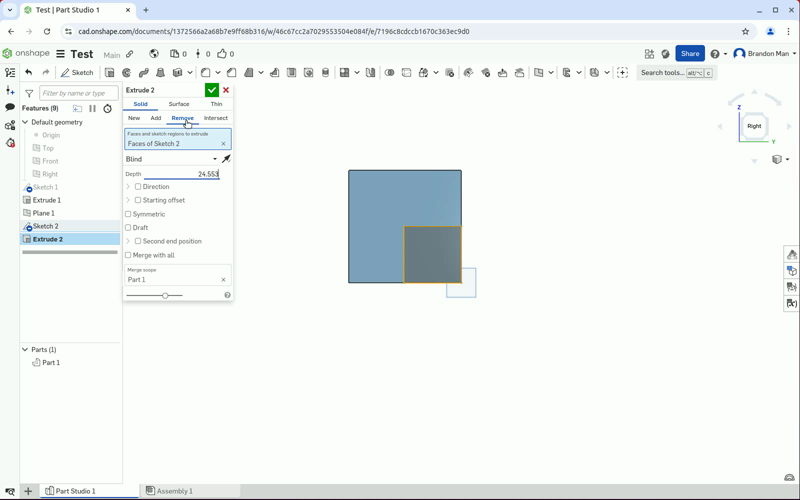
key(tab, 6)
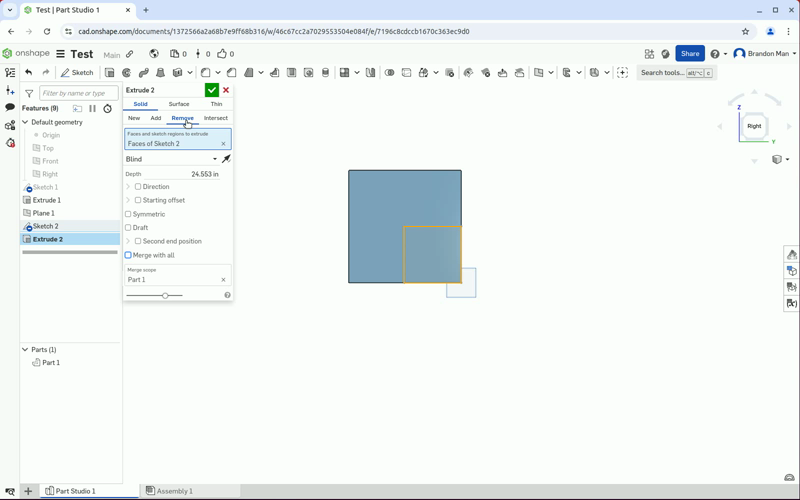
key(space)
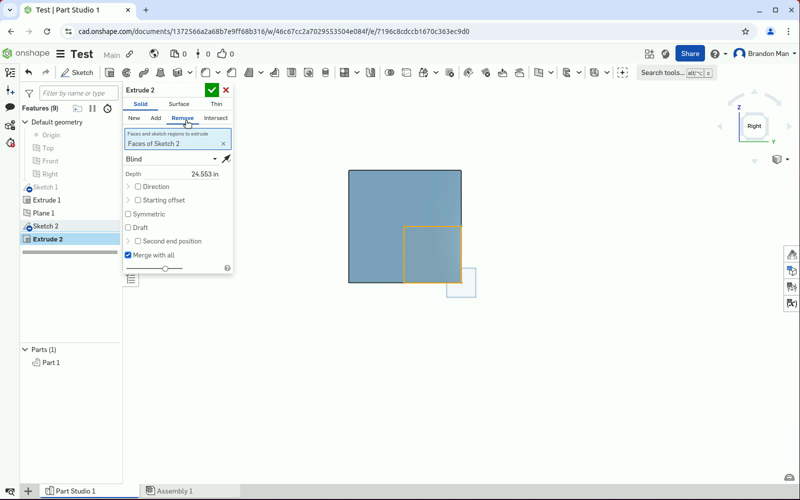
key(enter)
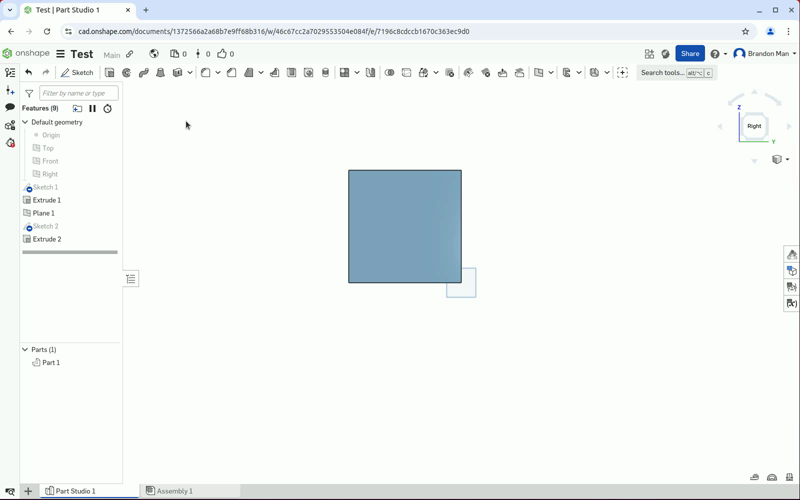
key(shift+h)
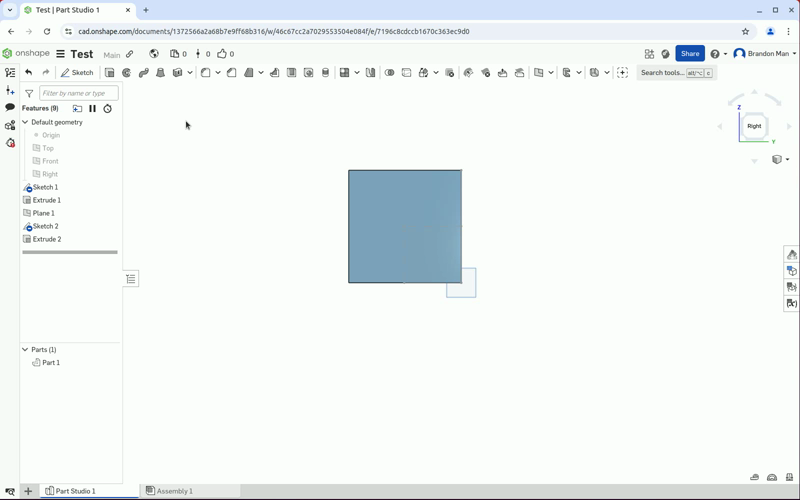
key(shift+h)
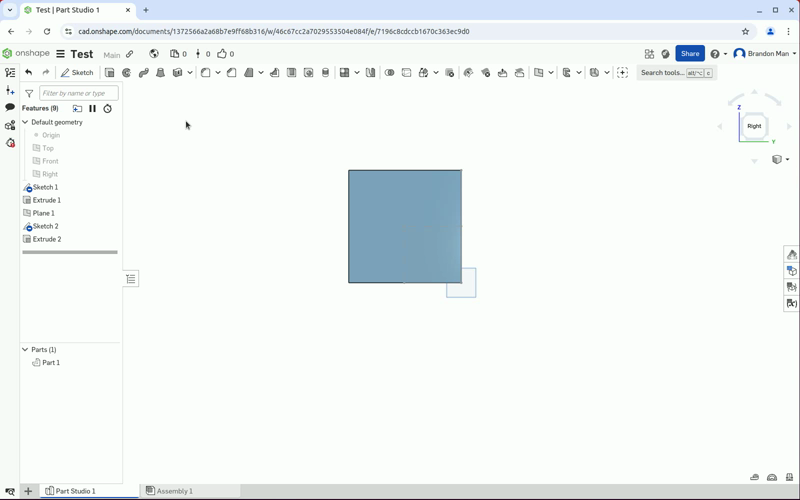
key(shift+7)
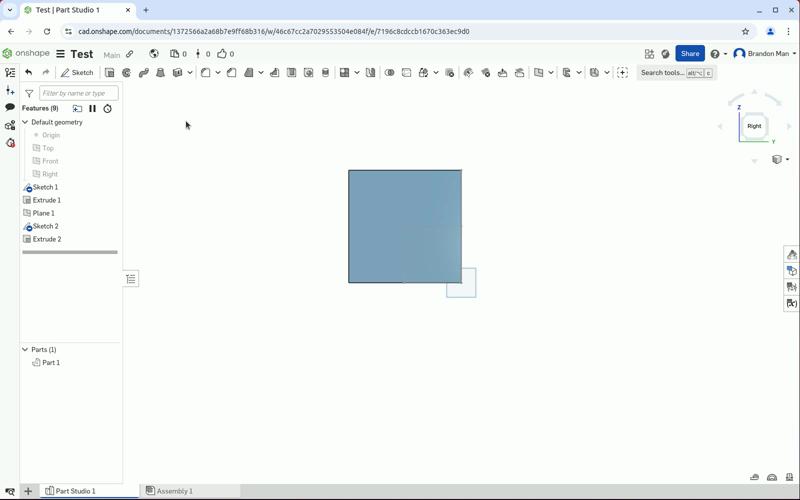
key(right, 2)
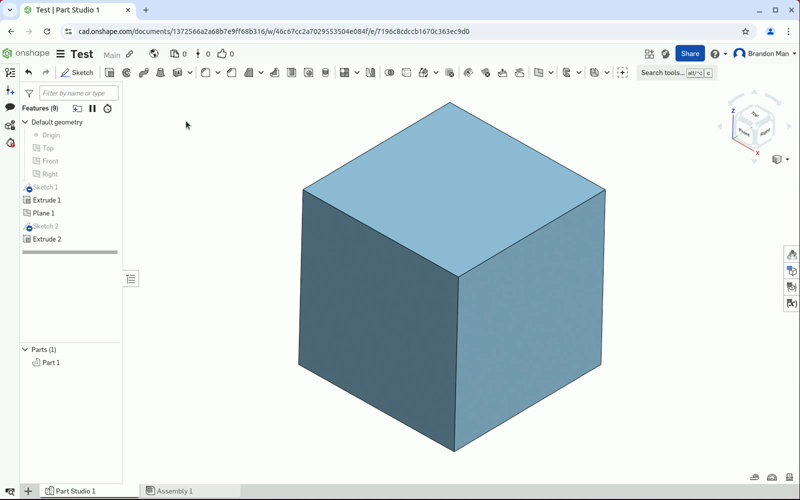
key(down, 2)
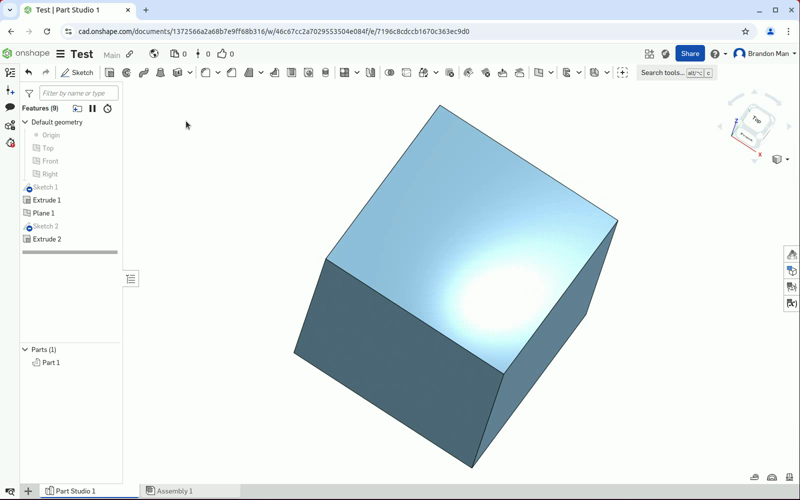
key(up, 2)
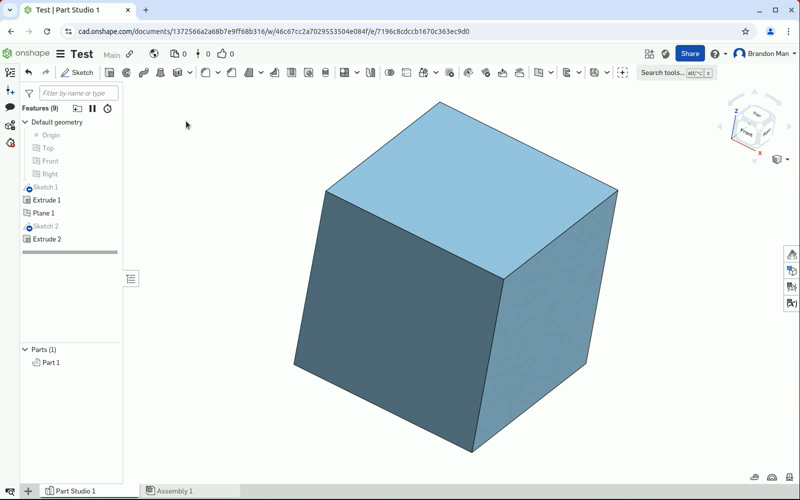
key(left, 2)
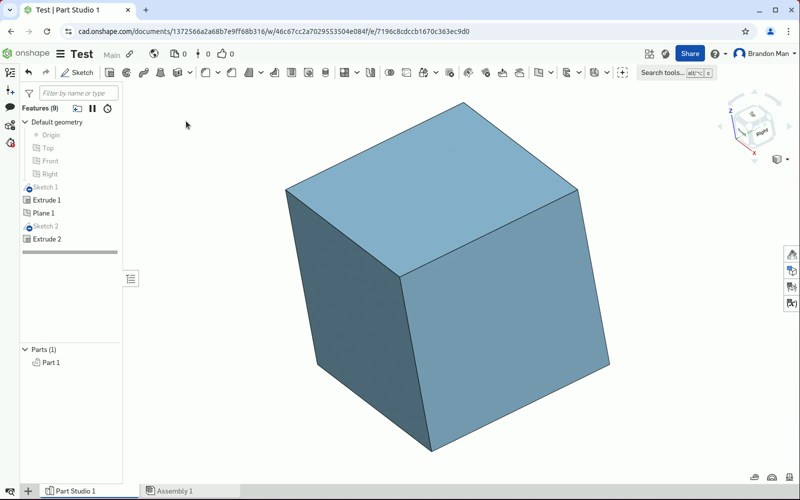
mouse_move(73, 189)
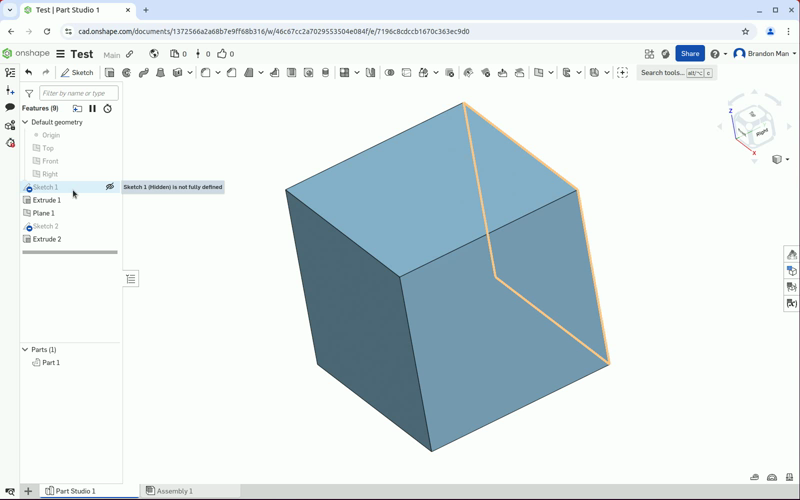
click(73, 189)